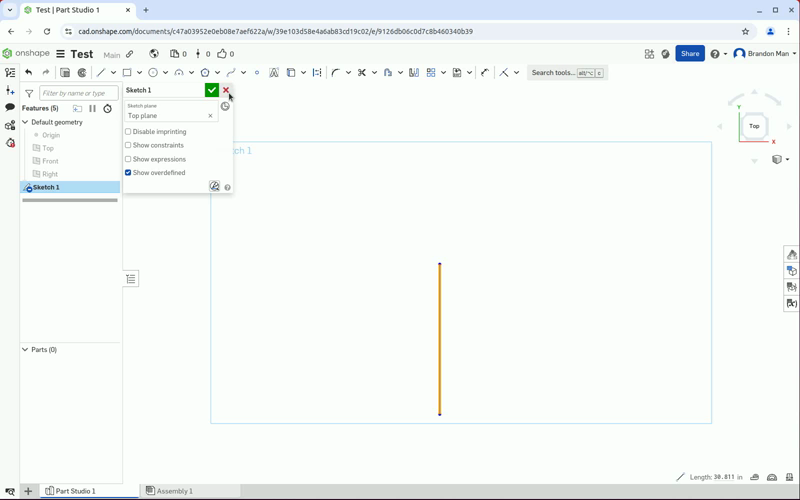
key(shift+h)
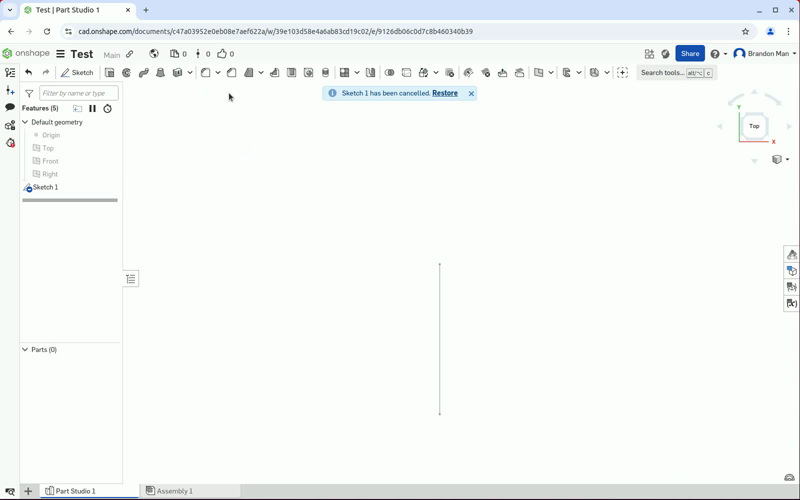
key(shift+s)
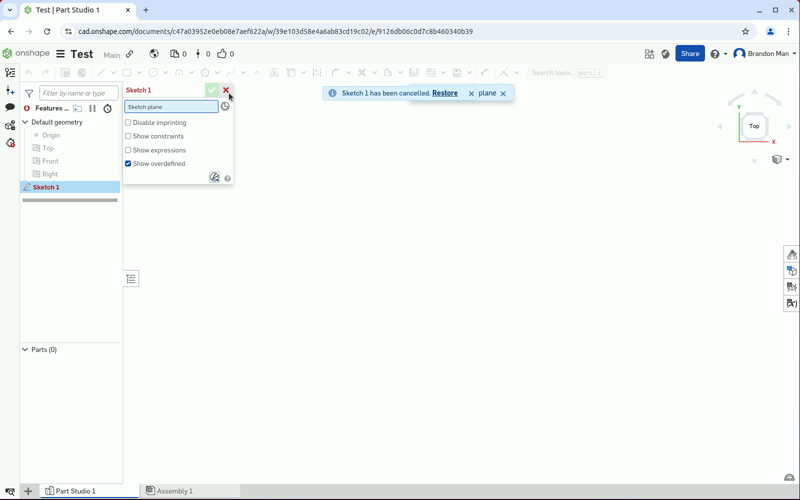
mouse_move(73, 150)
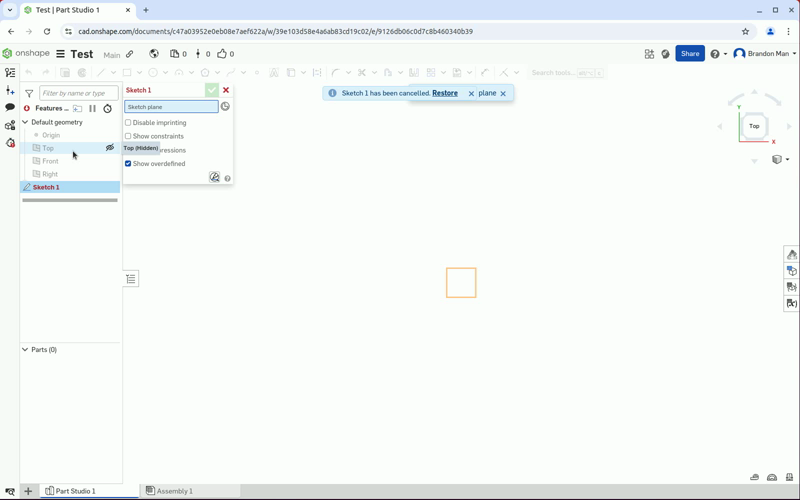
click(73, 150)
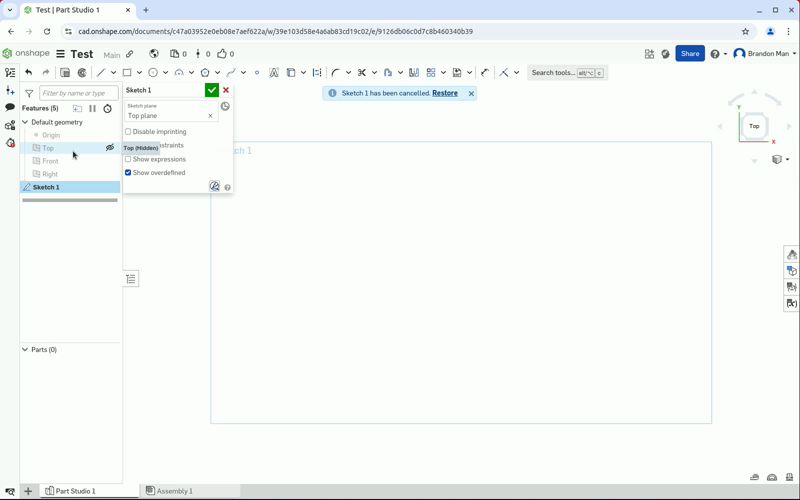
mouse_move(73, 352)
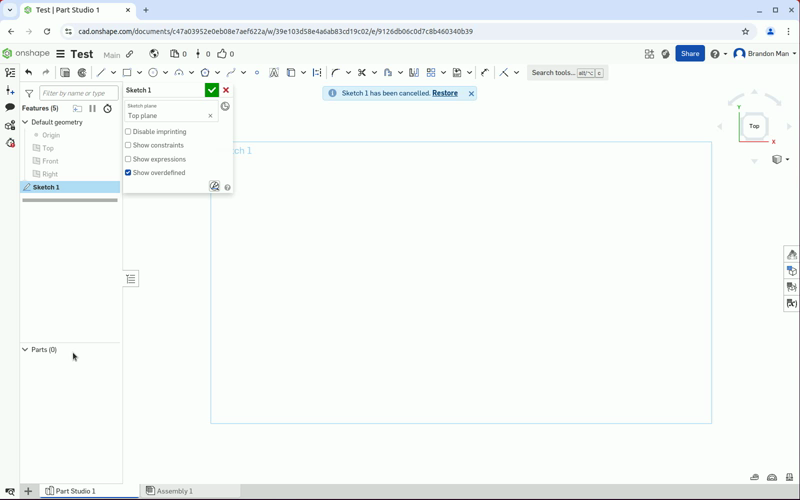
key(y)
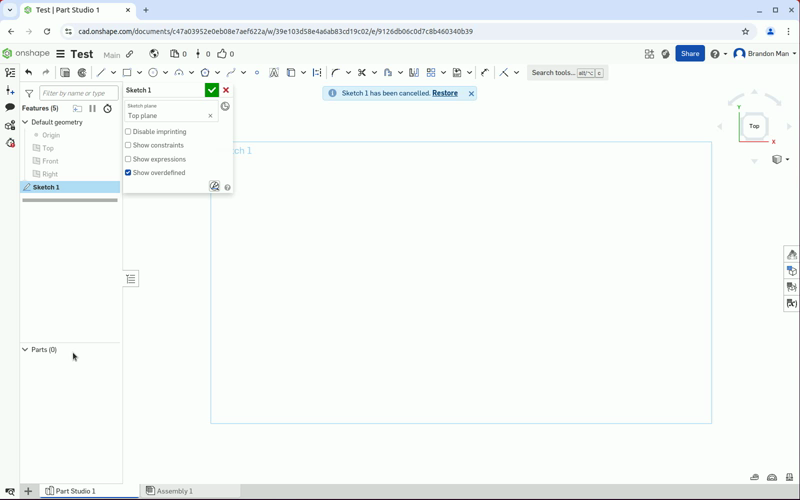
key(l)
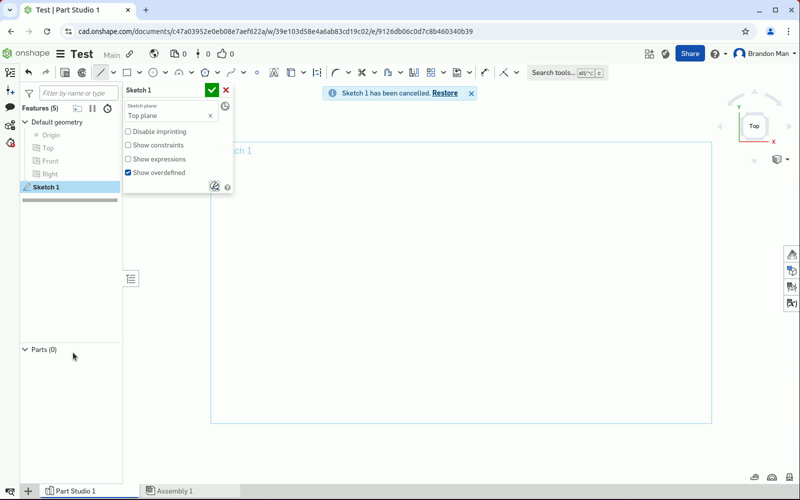
key_down(shift)
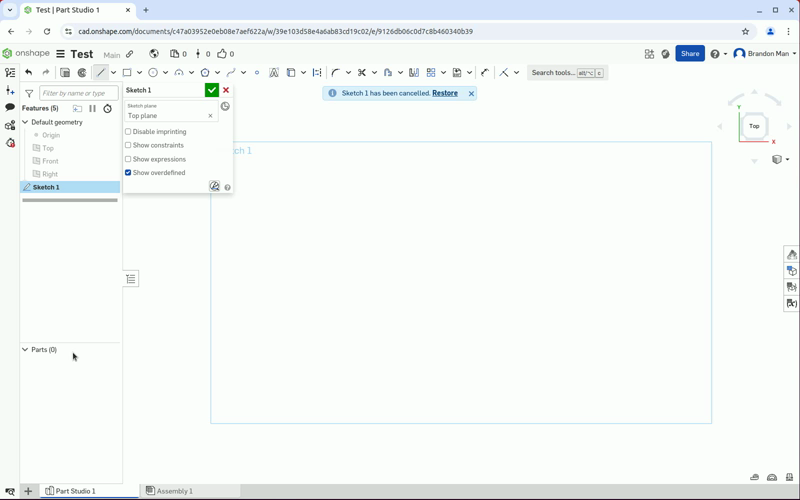
mouse_move(420, 288)
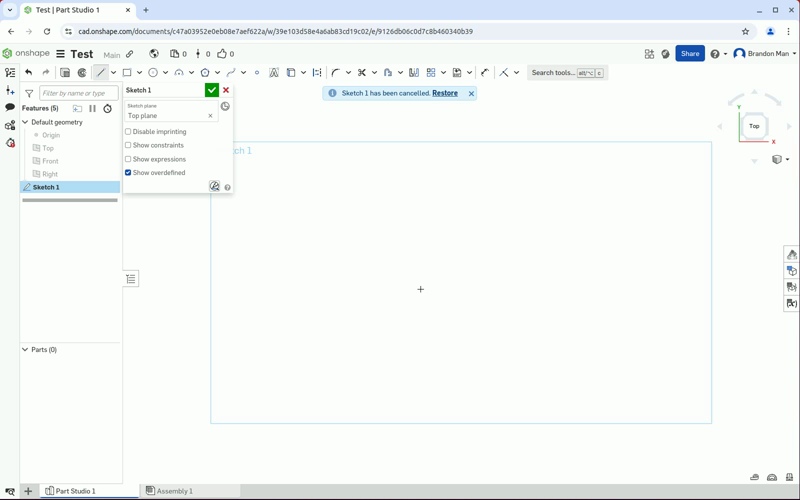
click(420, 288)
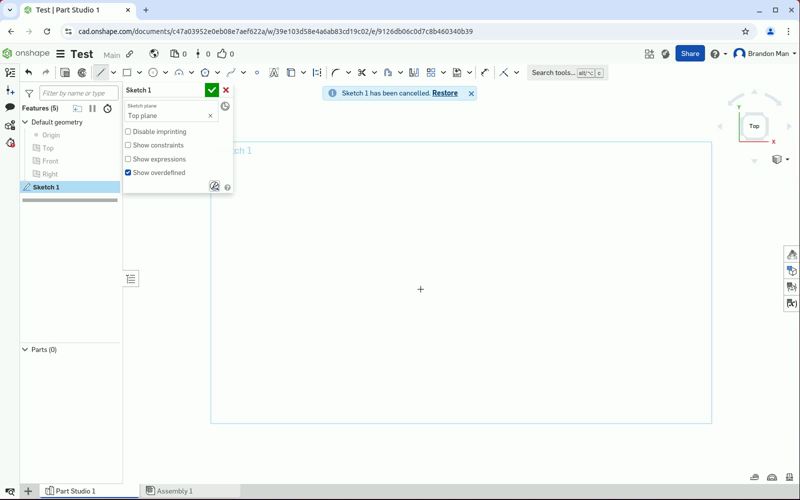
key_up(shift)
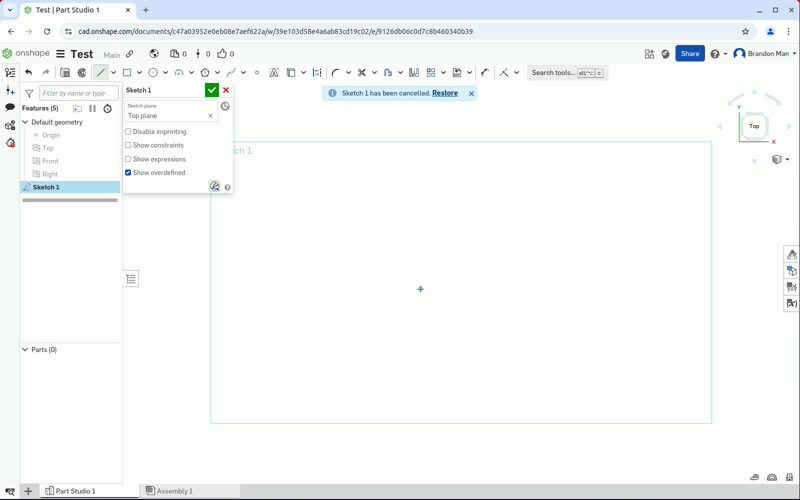
key_down(shift)
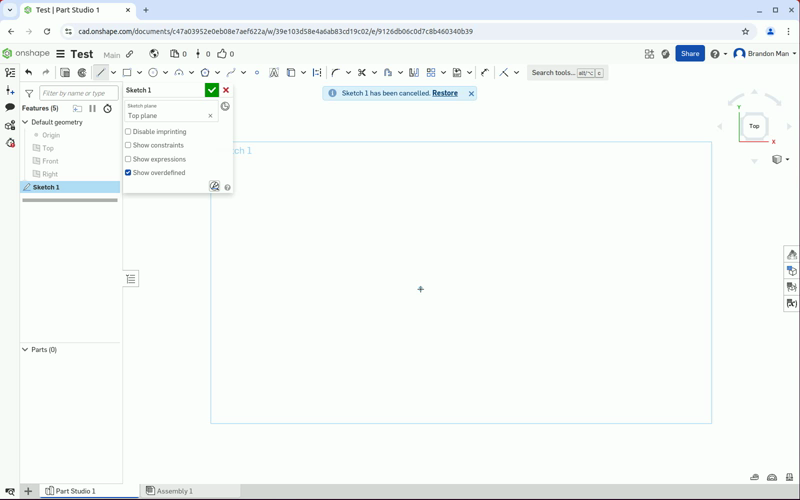
mouse_move(450, 288)
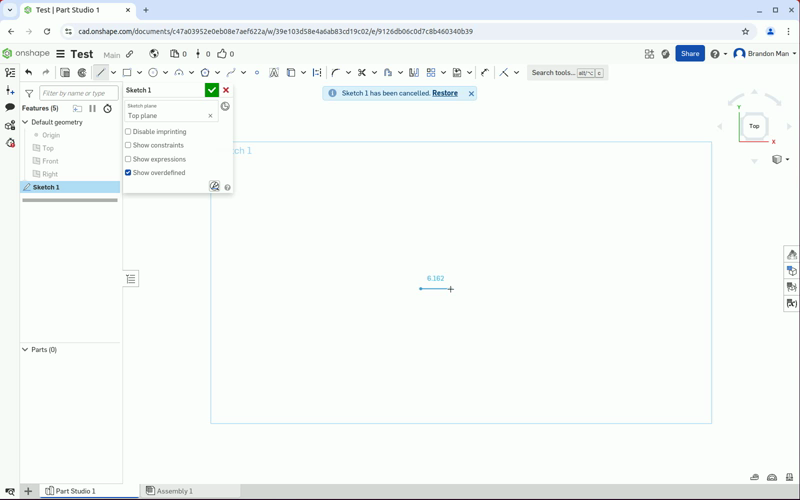
mouse_move(470, 288)
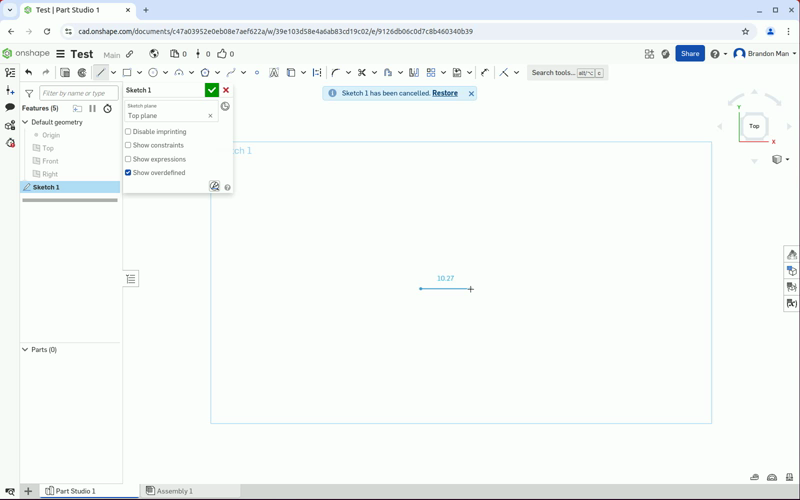
click(470, 288)
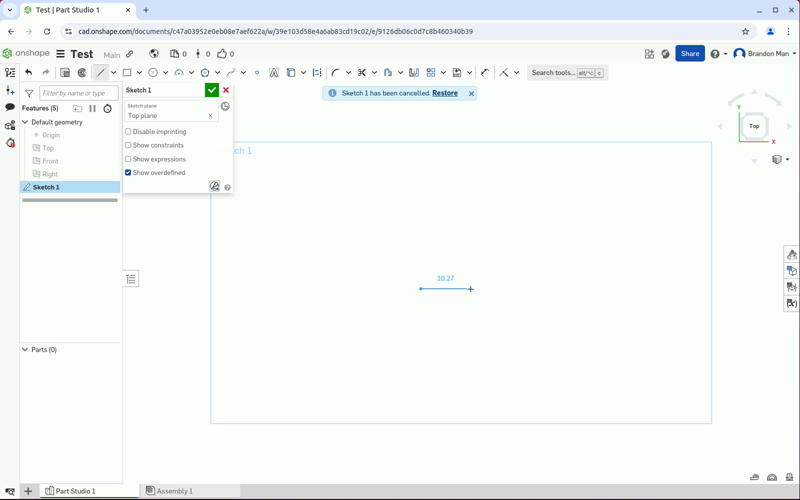
key_up(shift)
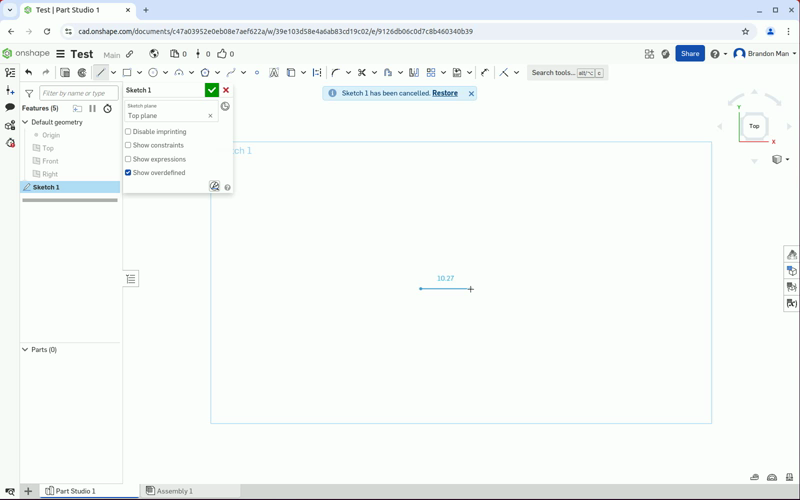
key_down(shift)
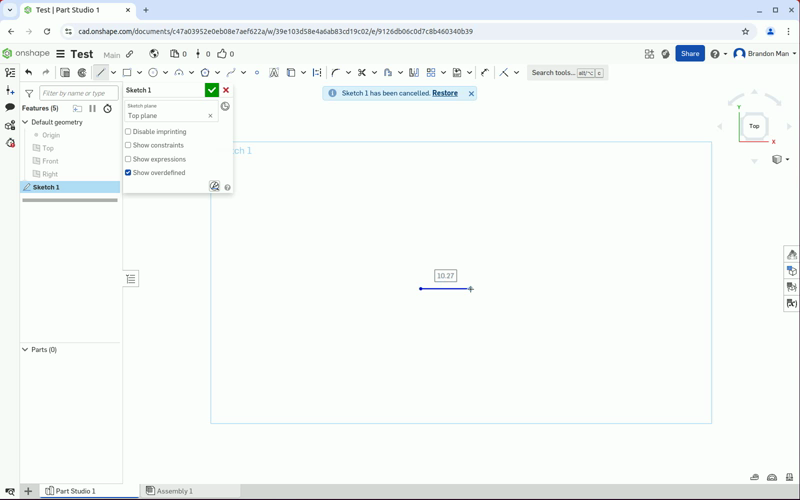
mouse_move(470, 208)
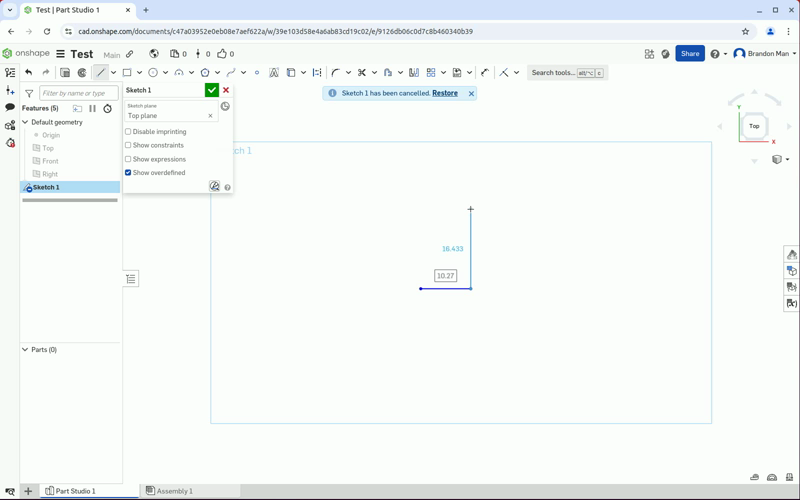
click(470, 208)
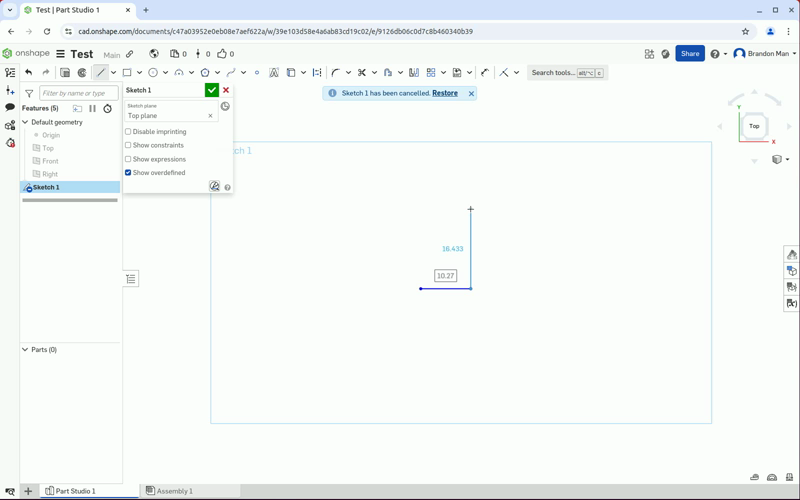
key_up(shift)
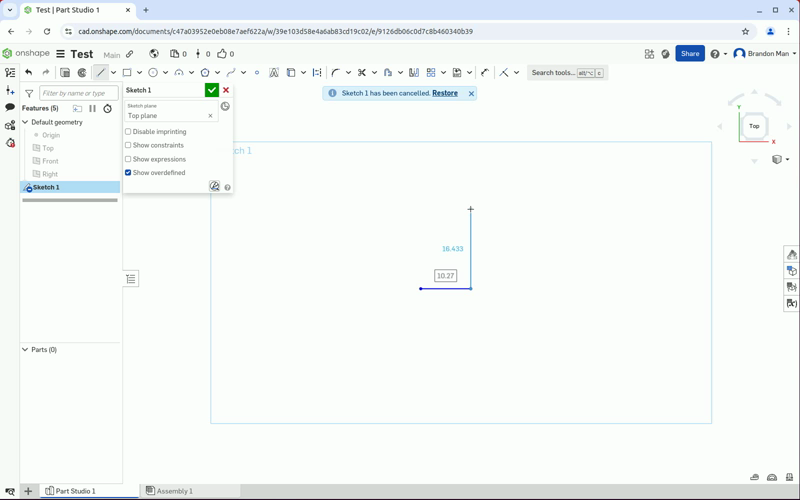
key_down(shift)
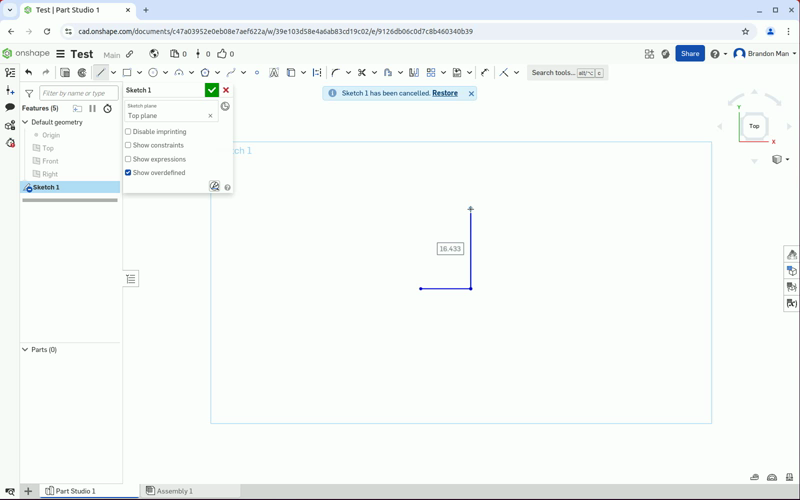
mouse_move(500, 208)
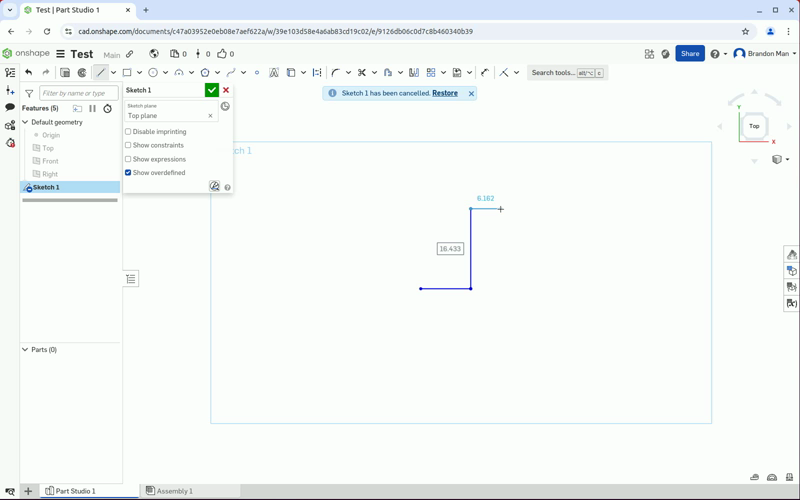
mouse_move(420, 208)
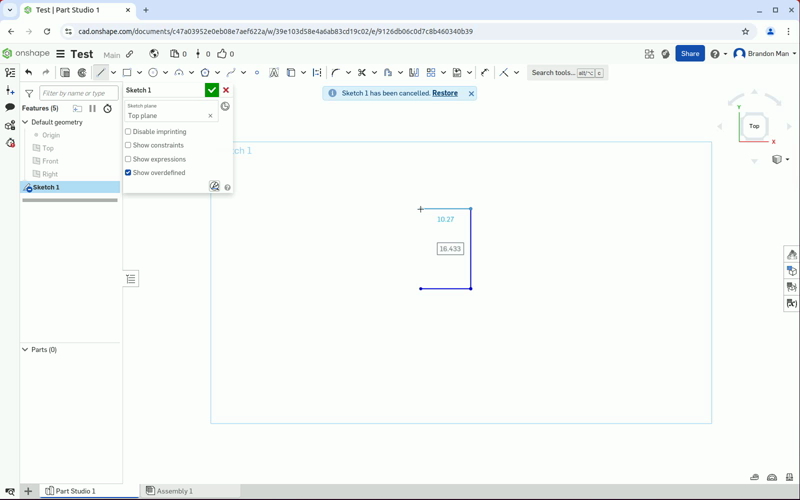
click(420, 208)
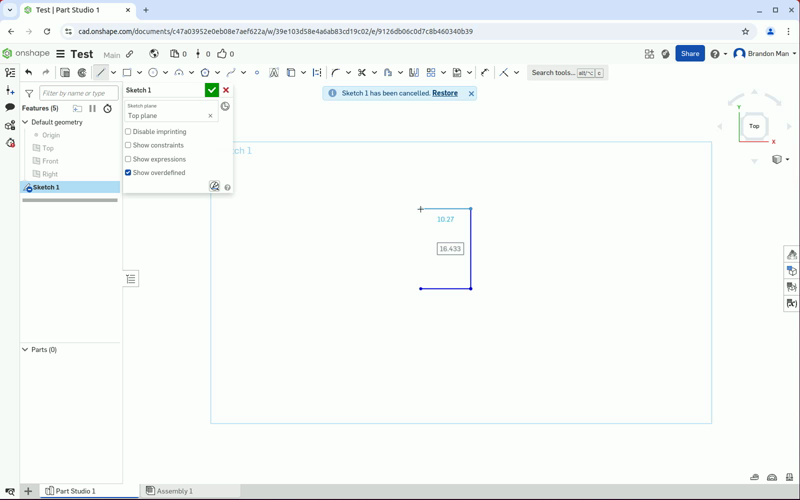
key_up(shift)
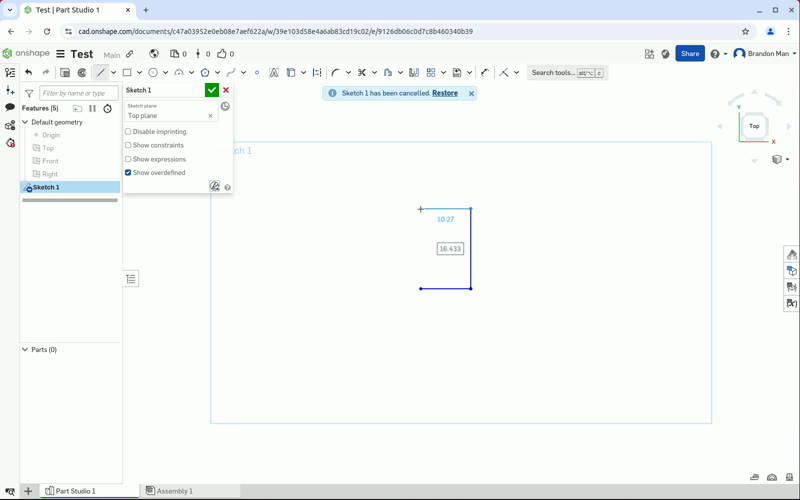
key_down(shift)
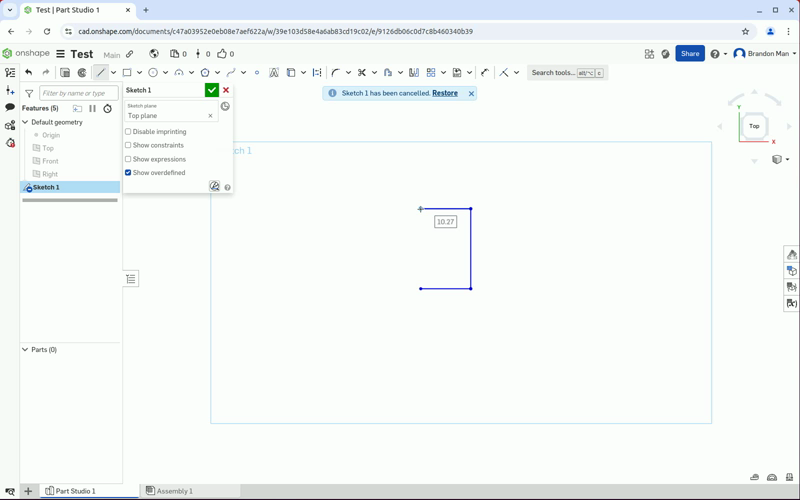
mouse_move(420, 288)
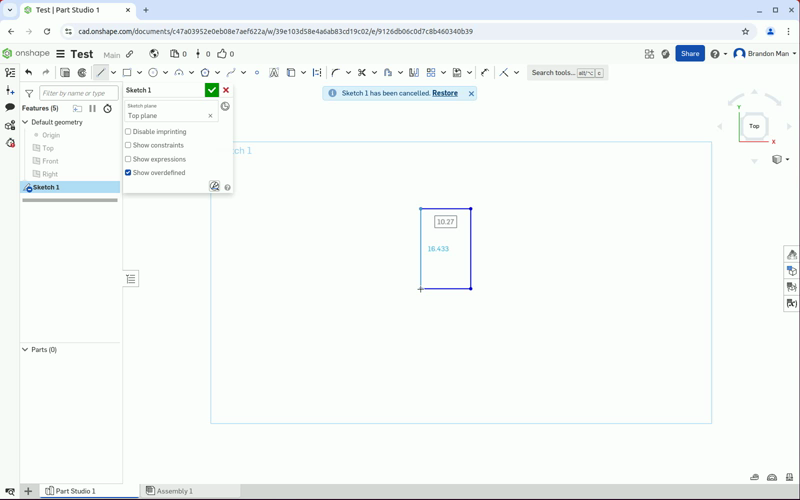
key_up(shift)
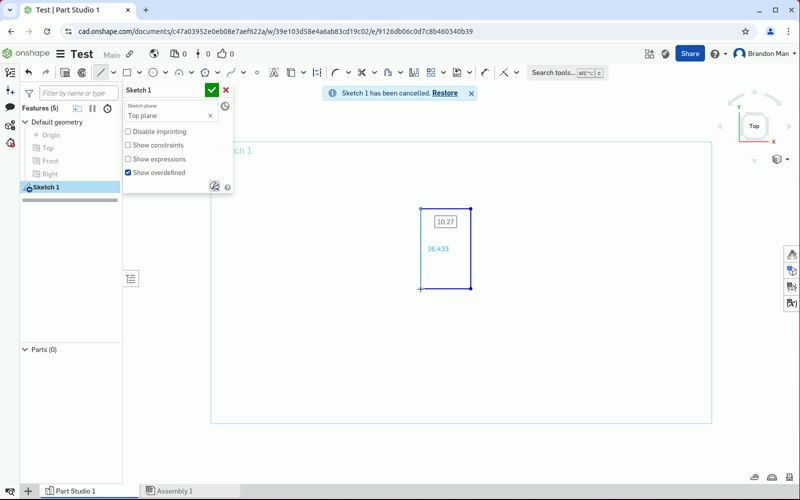
click(420, 288)
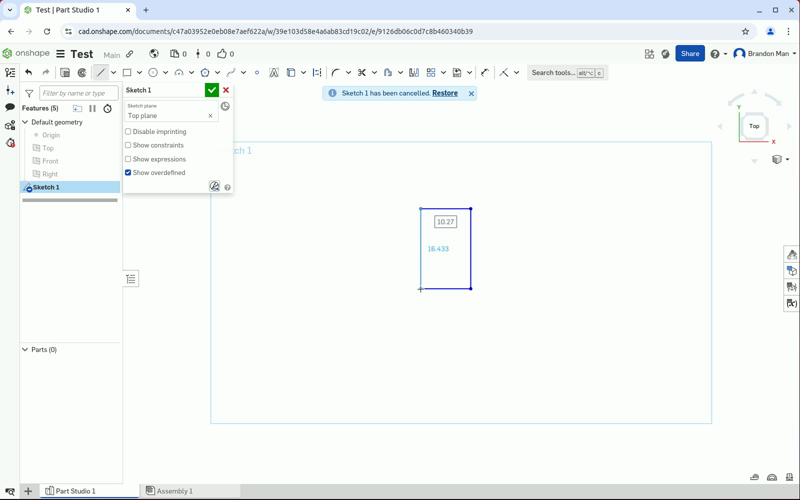
key(esc)
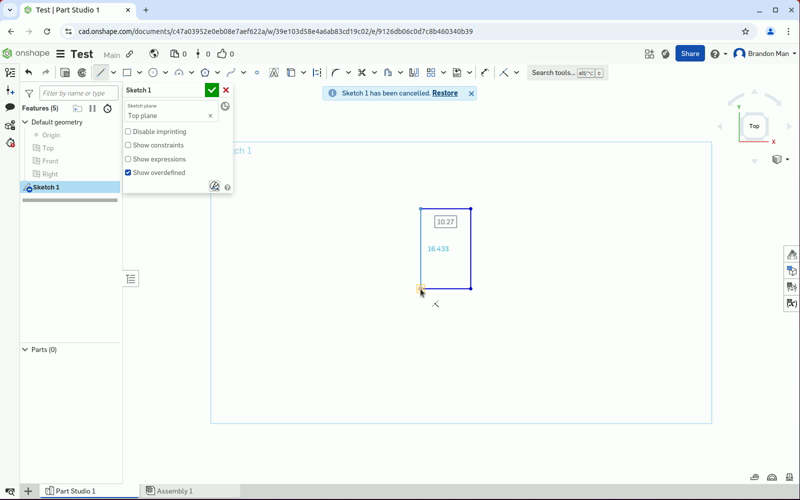
mouse_move(433, 281)
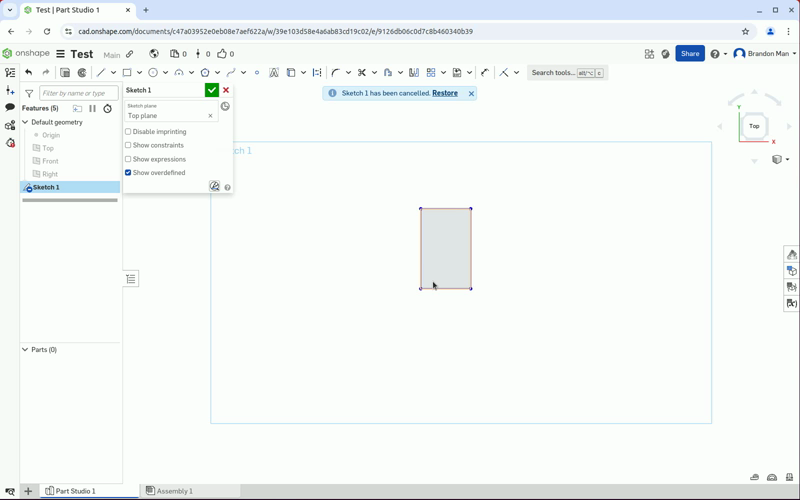
click(433, 281)
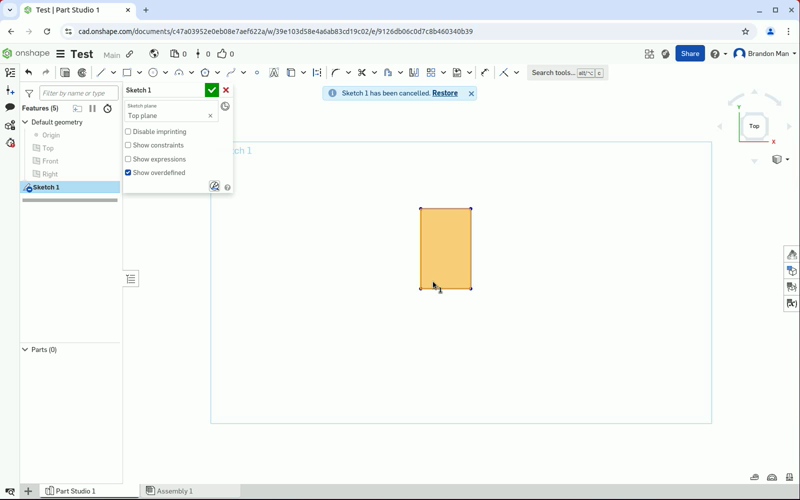
mouse_move(73, 352)
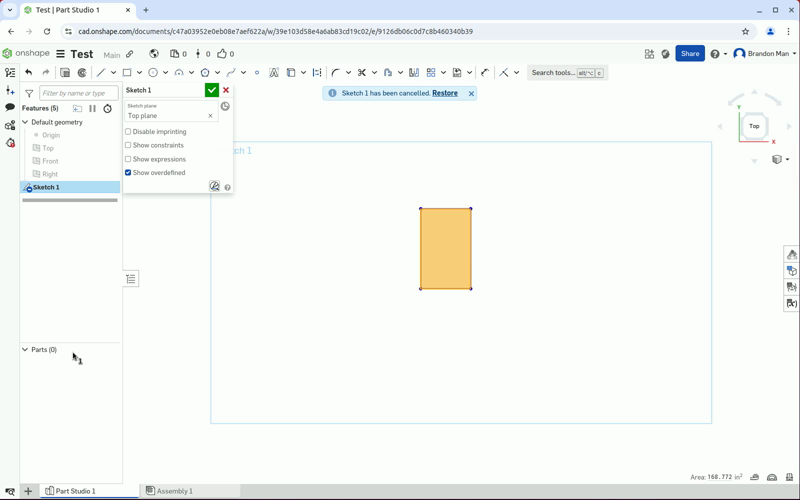
key(shift+y)
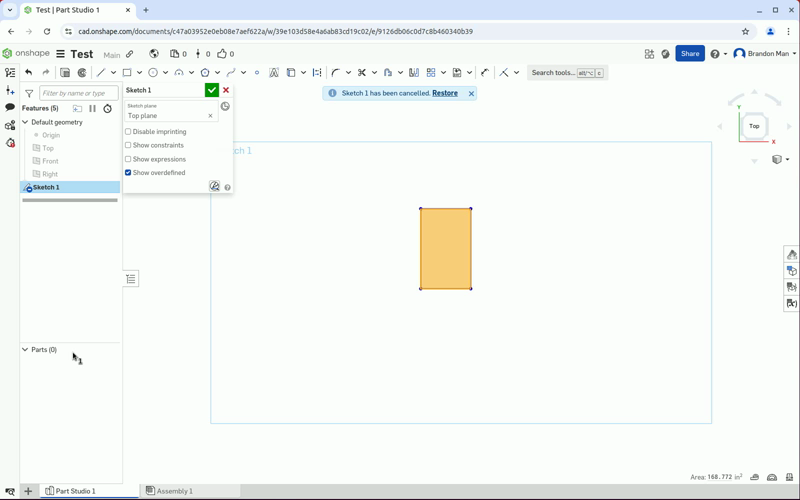
key(shift+e)
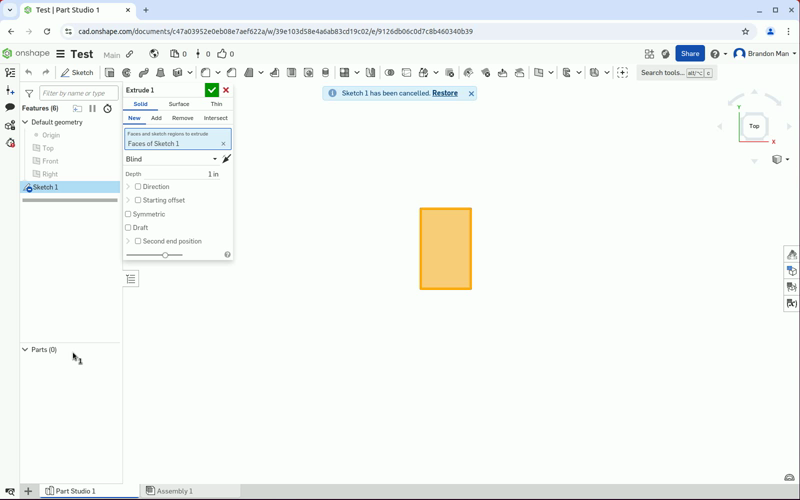
mouse_move(143, 106)
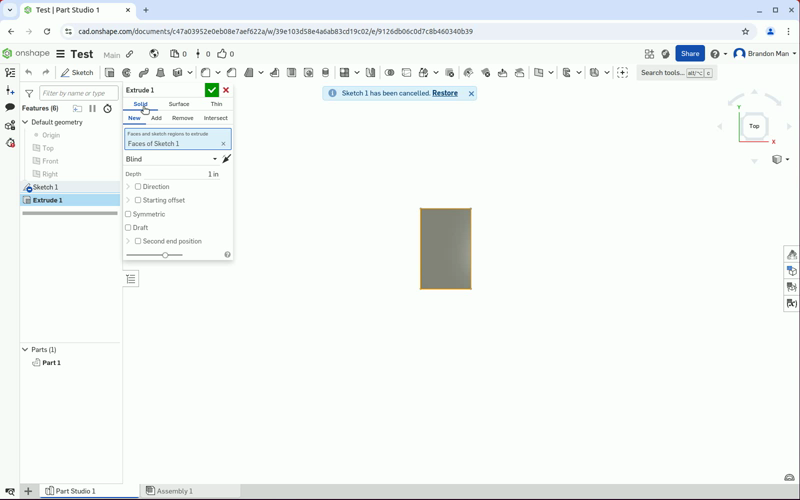
click(143, 106)
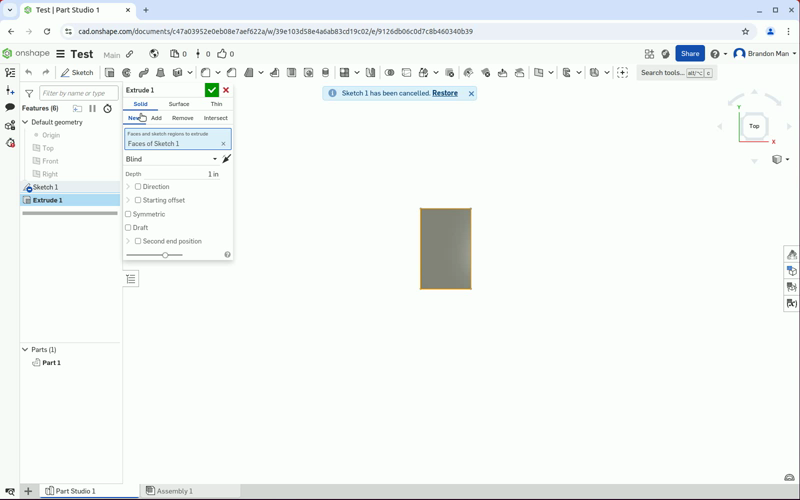
mouse_move(137, 120)
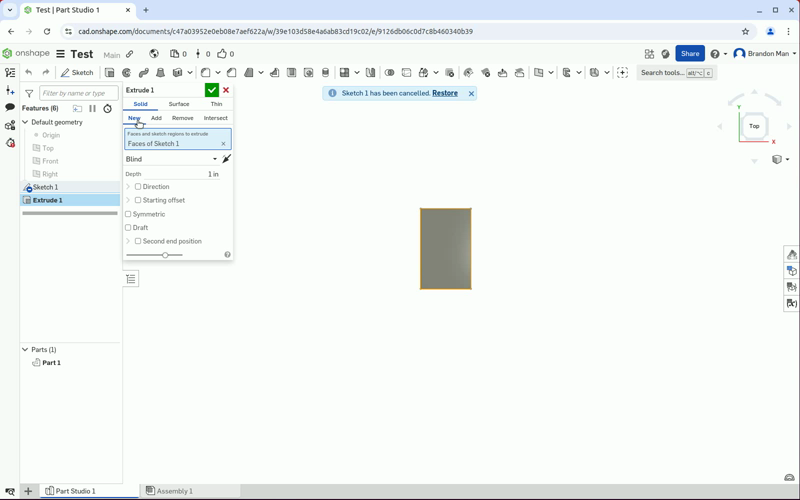
click(137, 120)
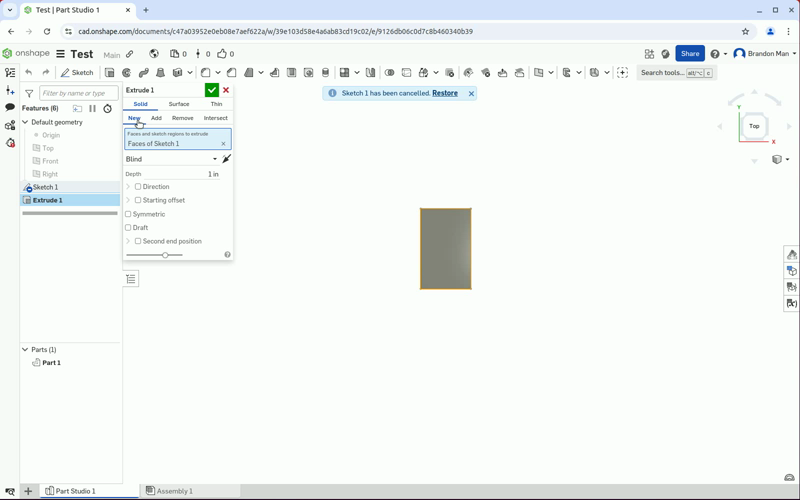
key(tab, 4)
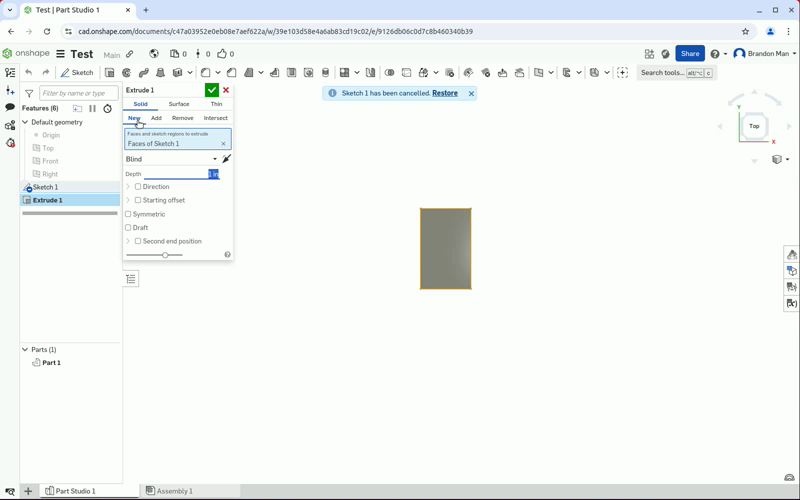
text(0.481)
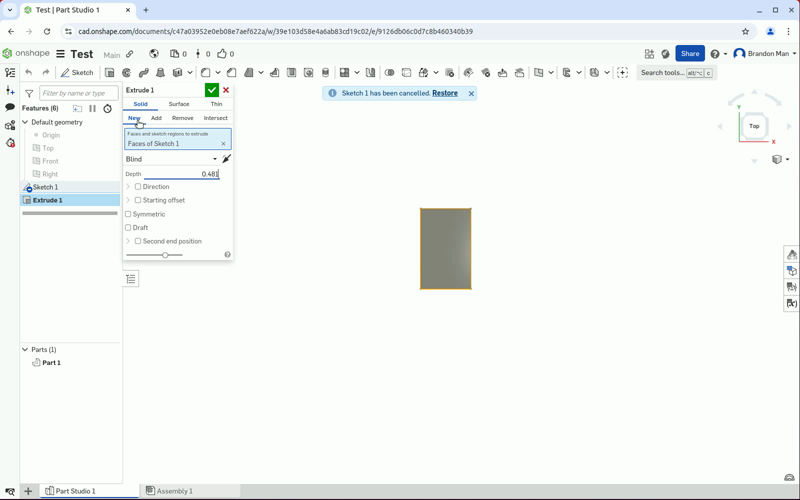
key(enter)
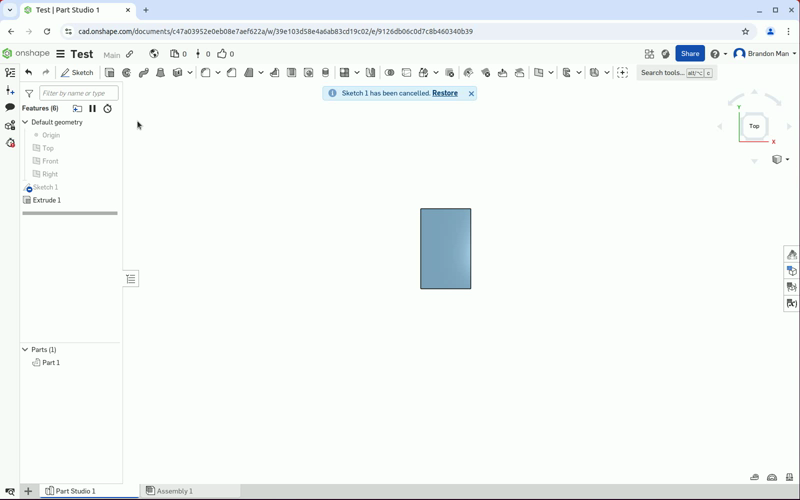
key(shift+h)
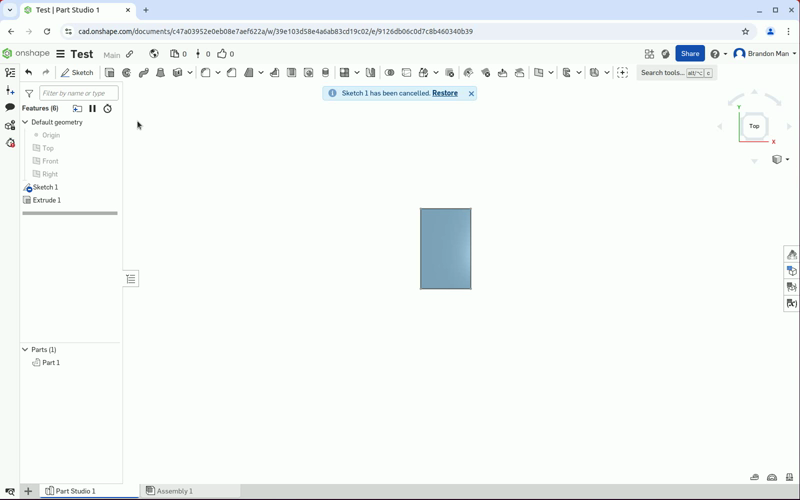
key(shift+h)
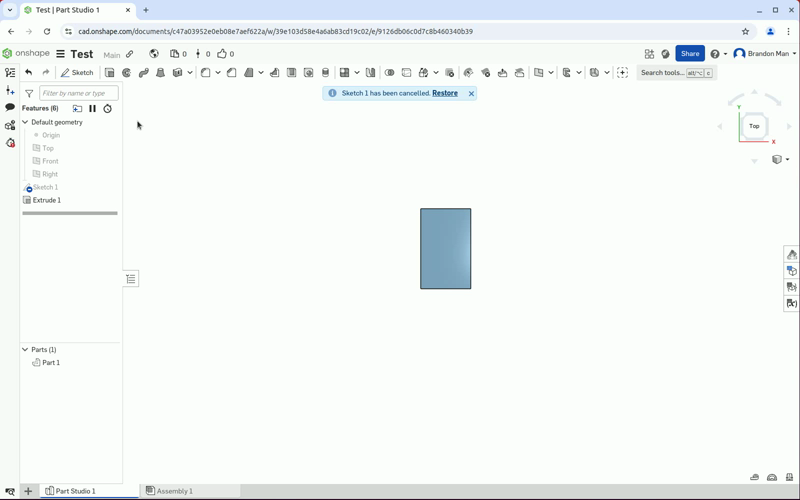
mouse_move(73, 189)
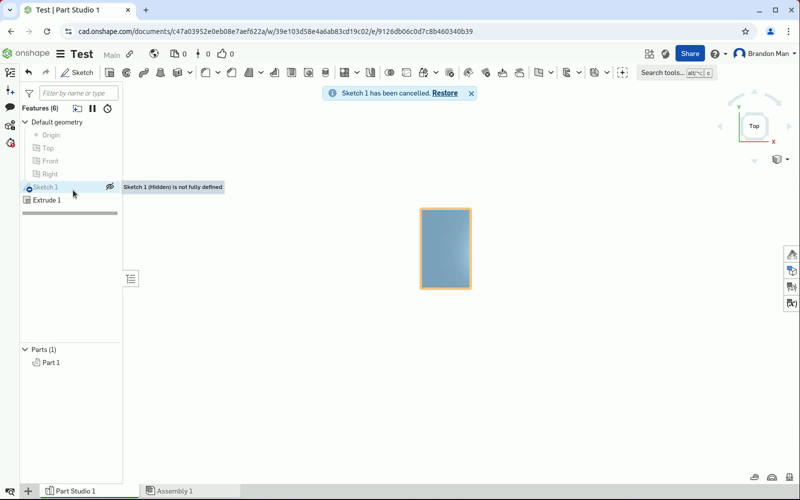
click(73, 189)
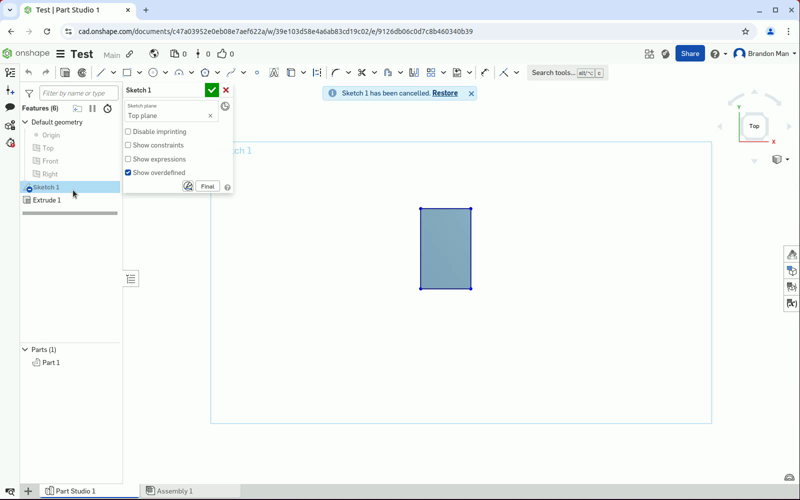
mouse_move(229, 92)
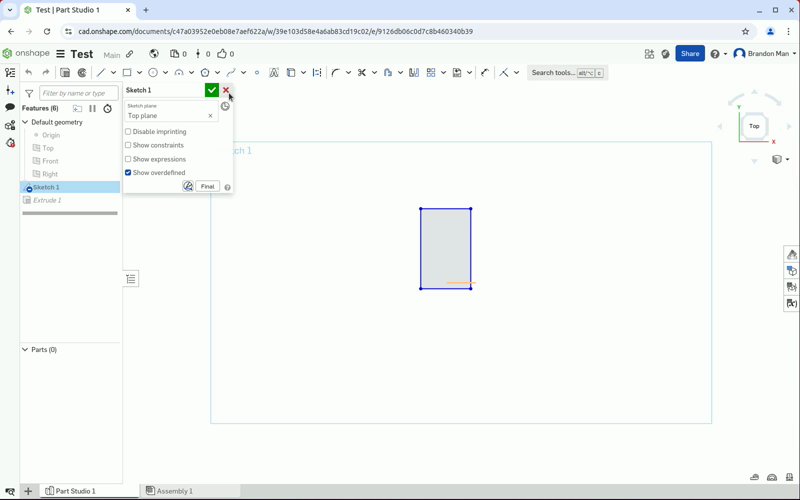
click(229, 92)
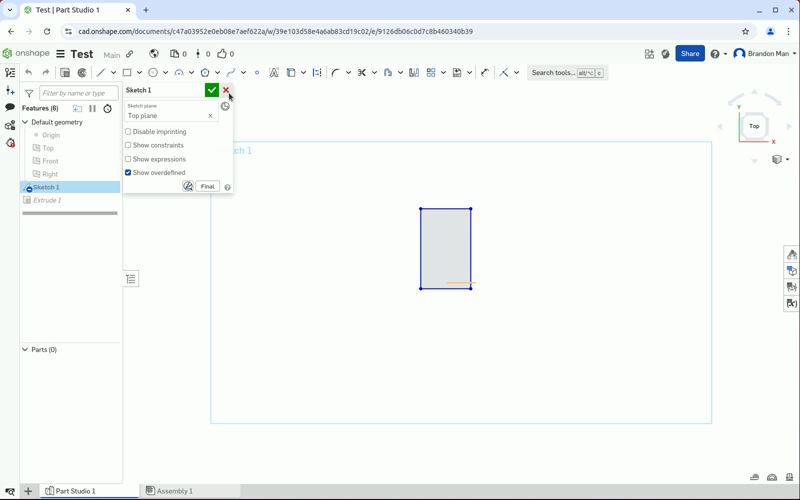
key(shift+s)
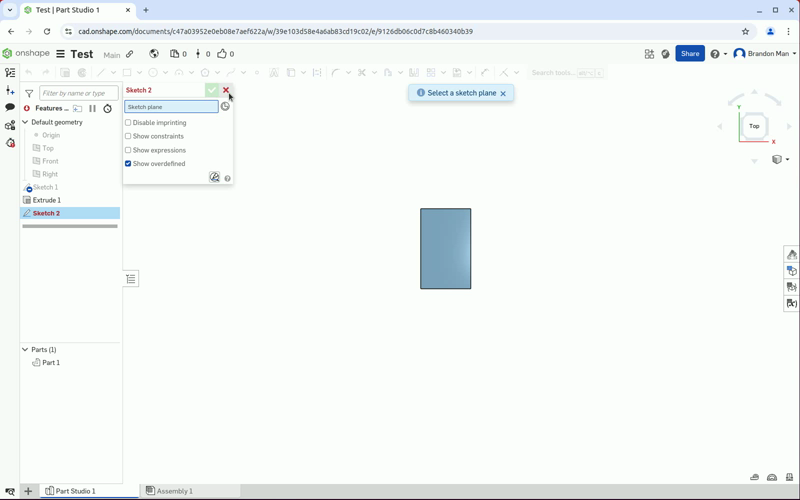
mouse_move(73, 150)
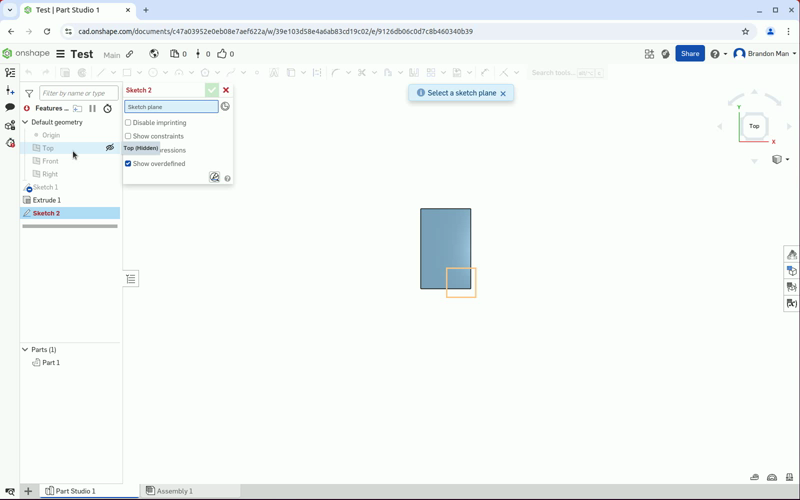
click(73, 150)
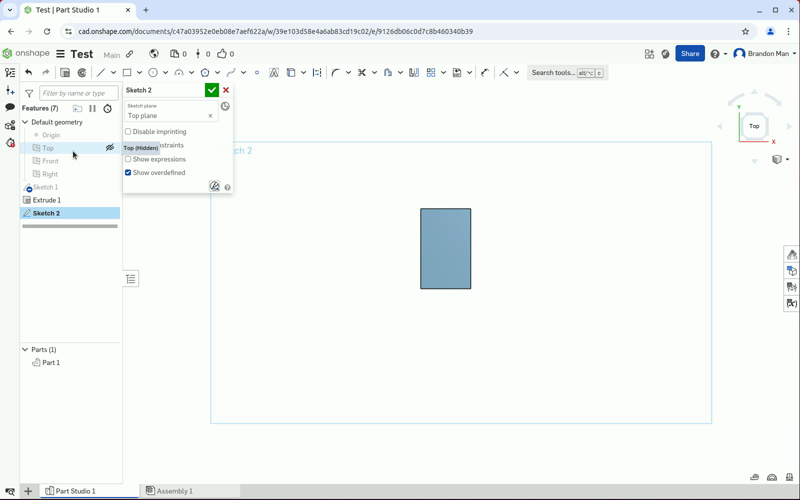
mouse_move(73, 352)
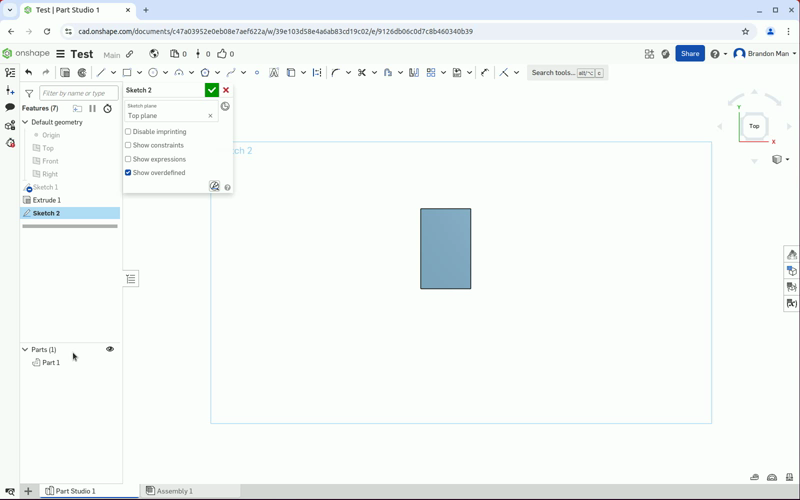
key(y)
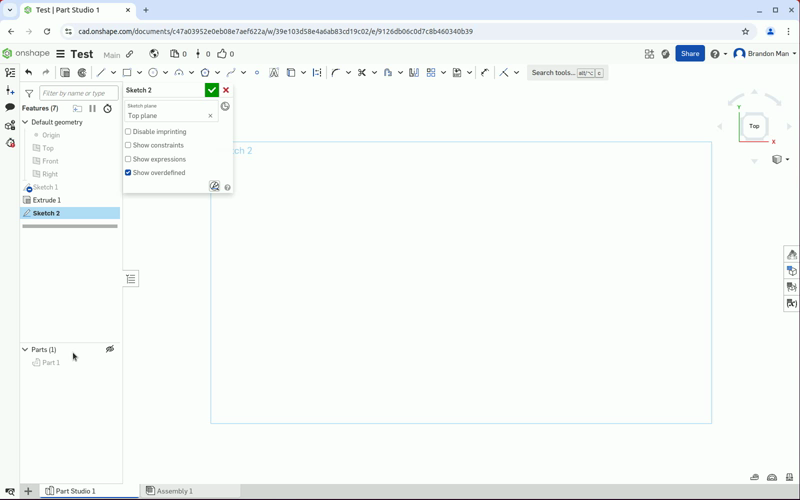
key(l)
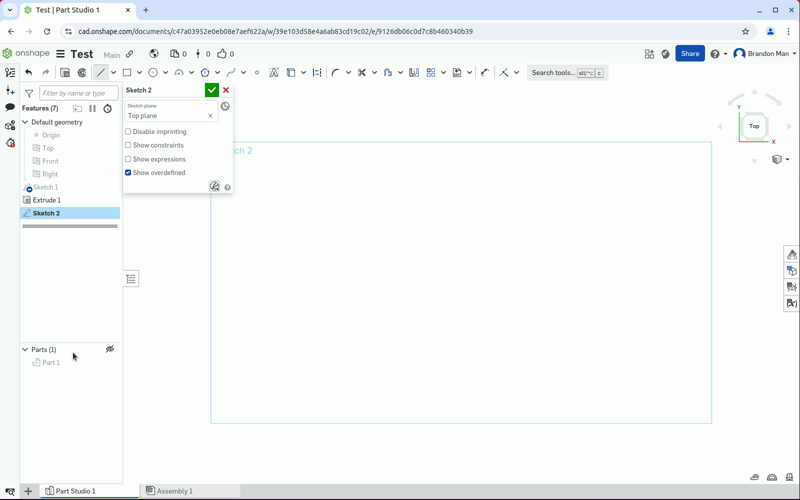
key_down(shift)
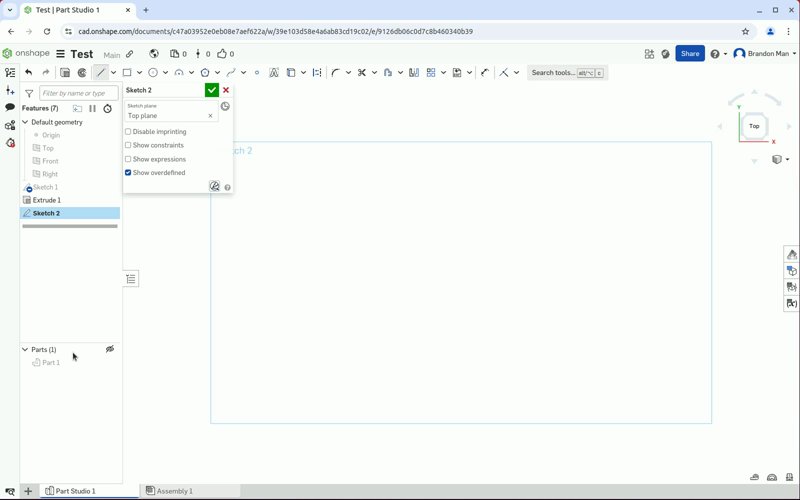
mouse_move(470, 293)
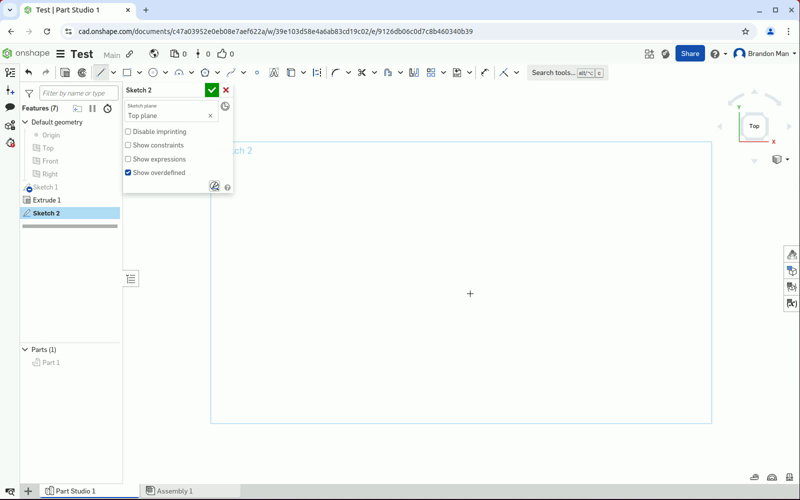
click(470, 293)
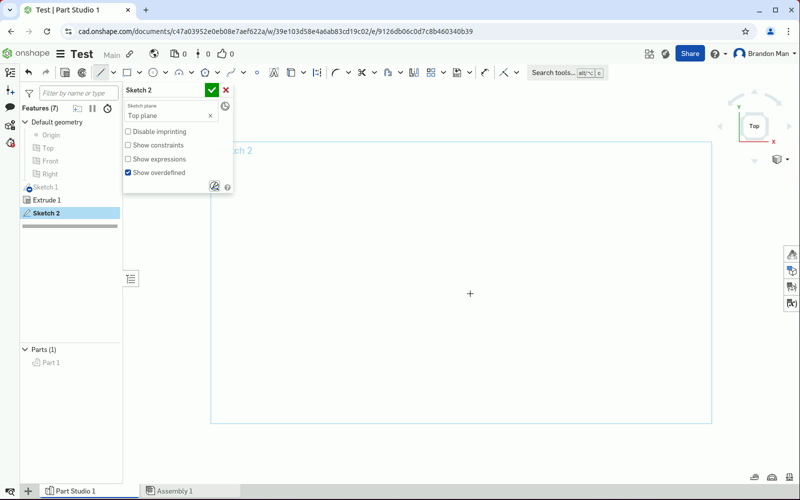
key_up(shift)
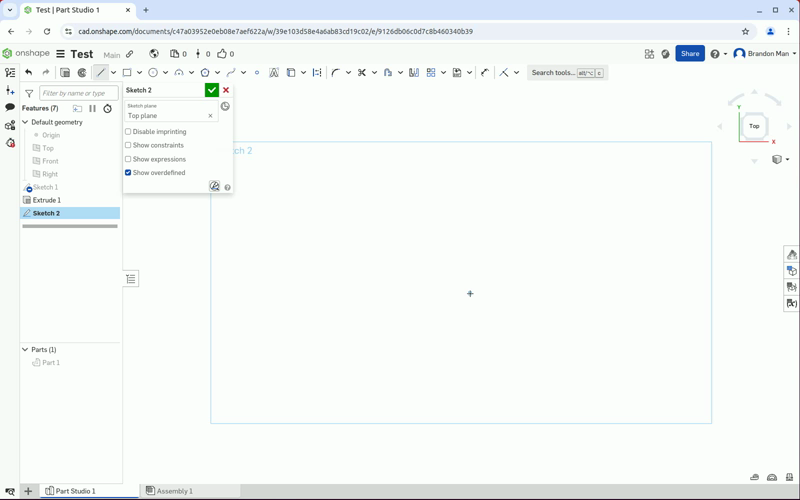
key_down(shift)
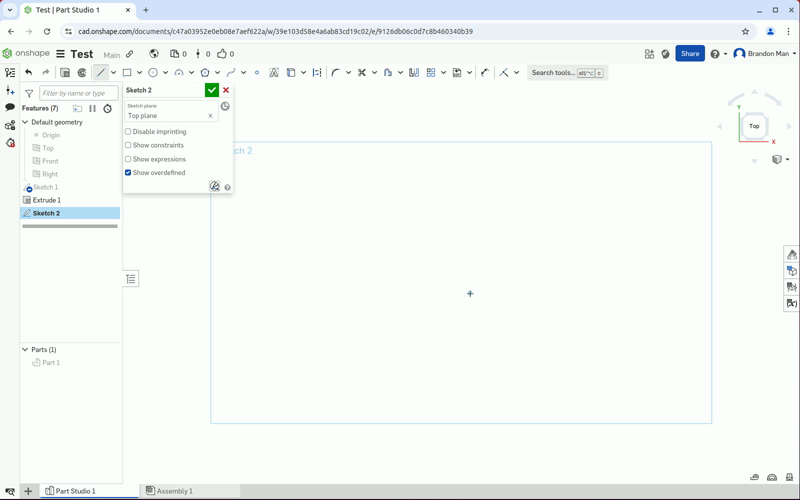
mouse_move(573, 293)
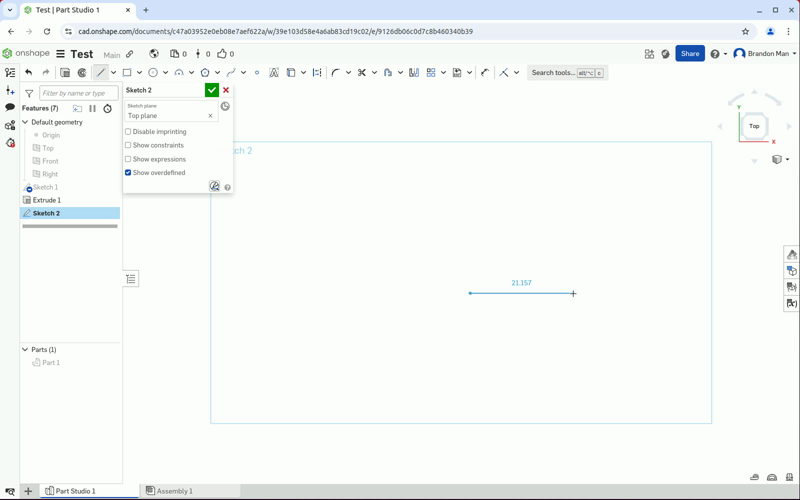
click(573, 293)
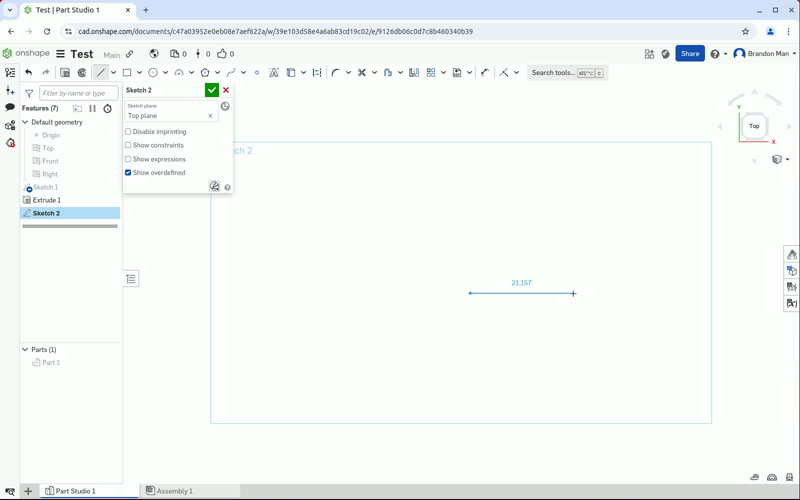
key_up(shift)
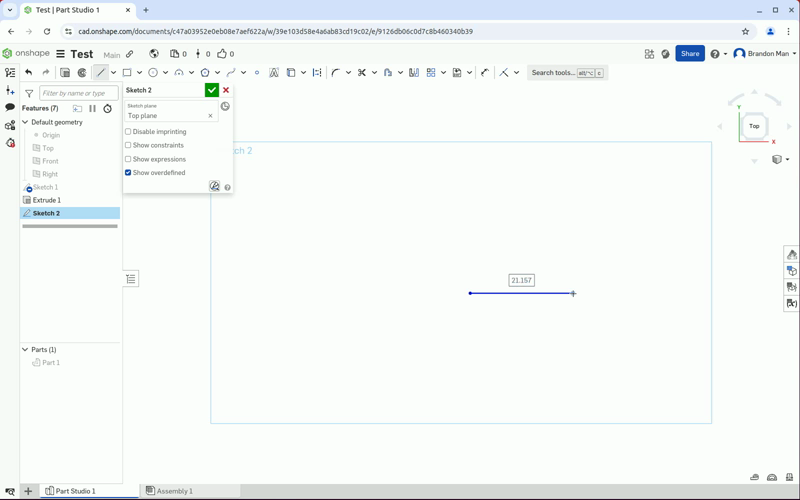
key_down(shift)
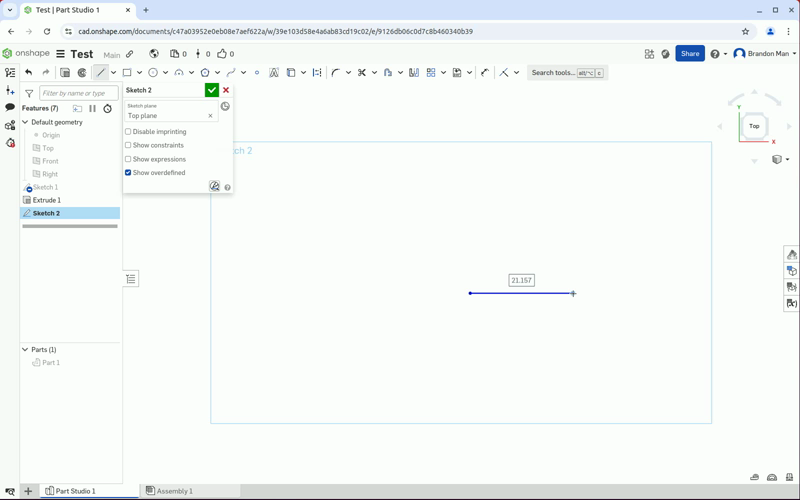
mouse_move(573, 209)
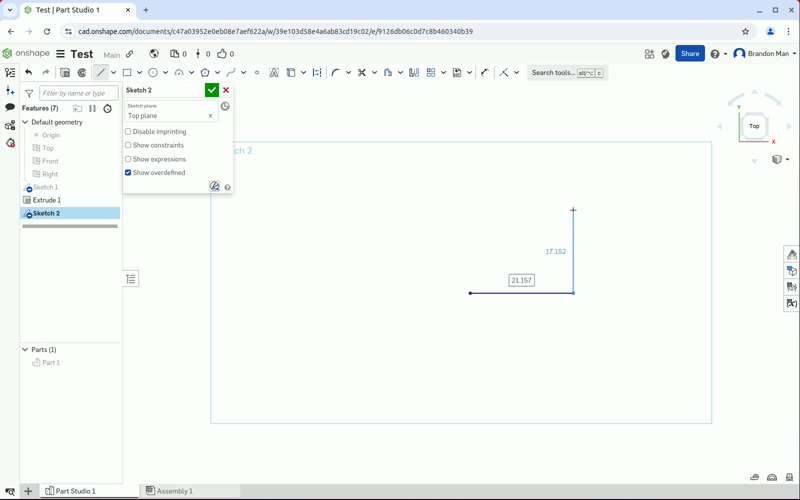
click(573, 209)
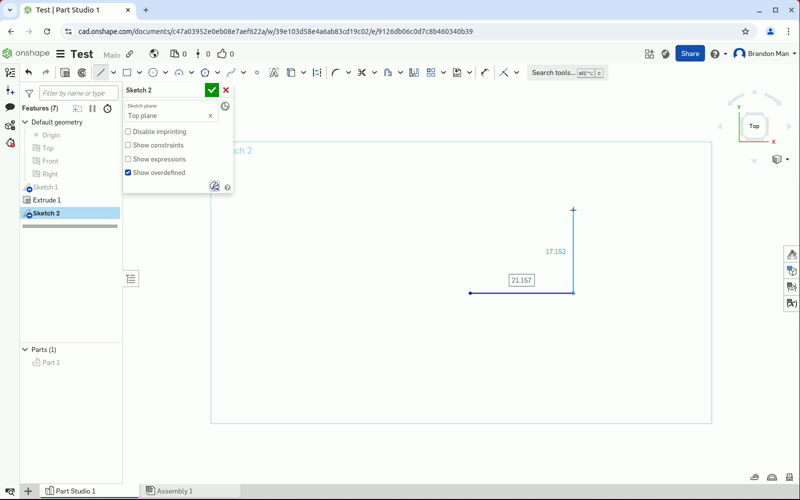
key_up(shift)
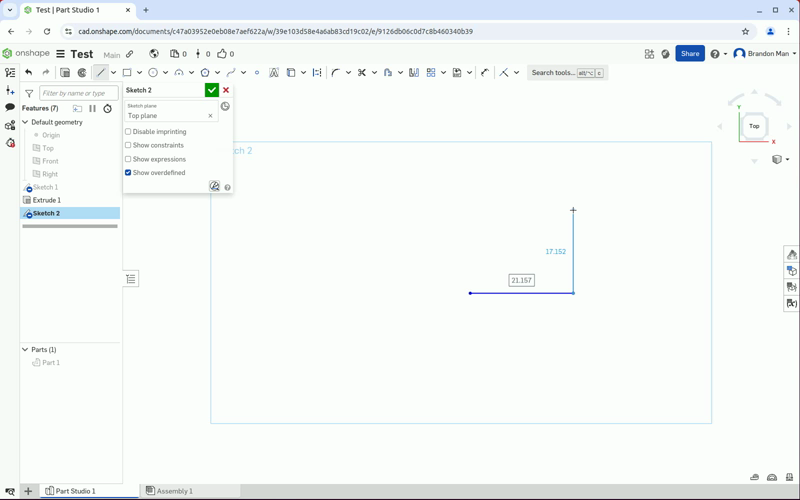
key_down(shift)
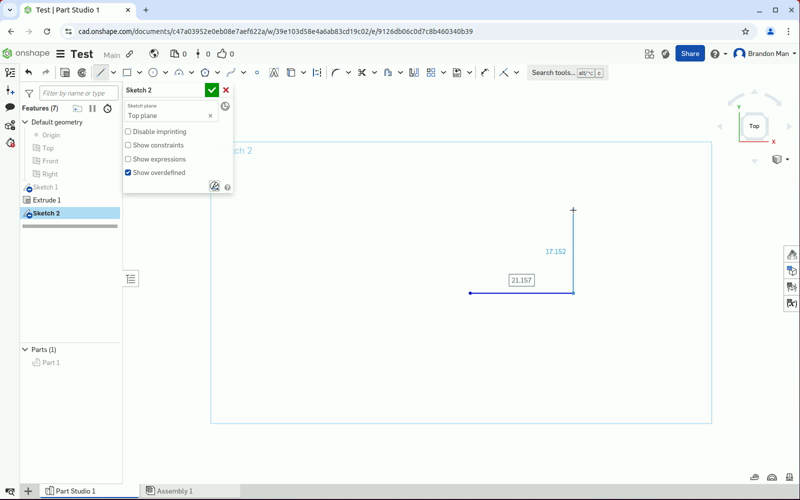
mouse_move(470, 209)
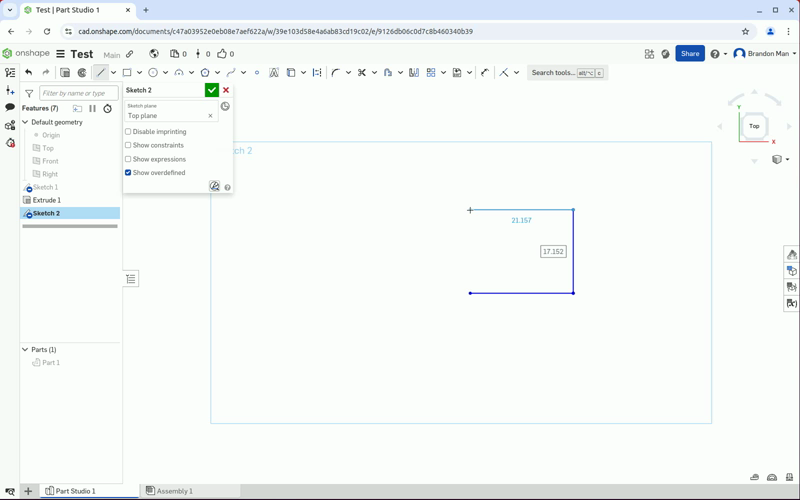
click(470, 209)
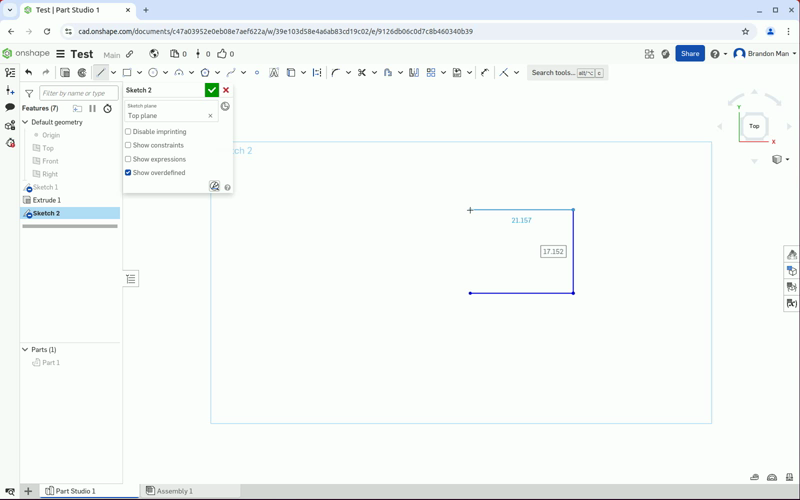
key_up(shift)
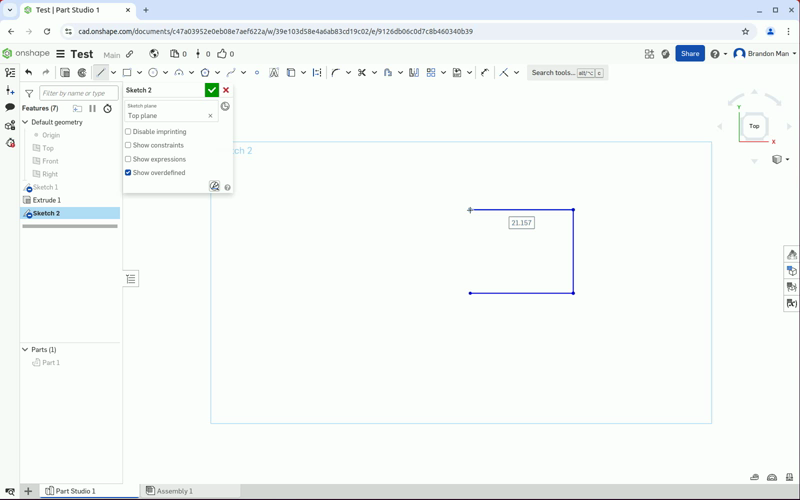
key_down(shift)
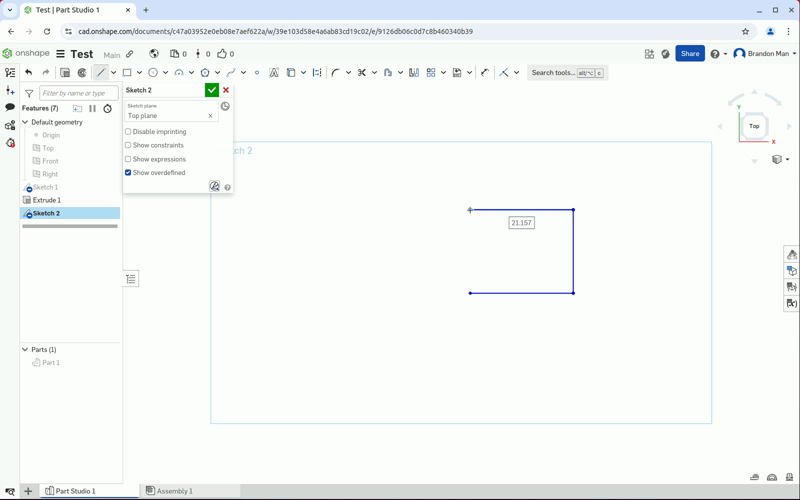
mouse_move(470, 289)
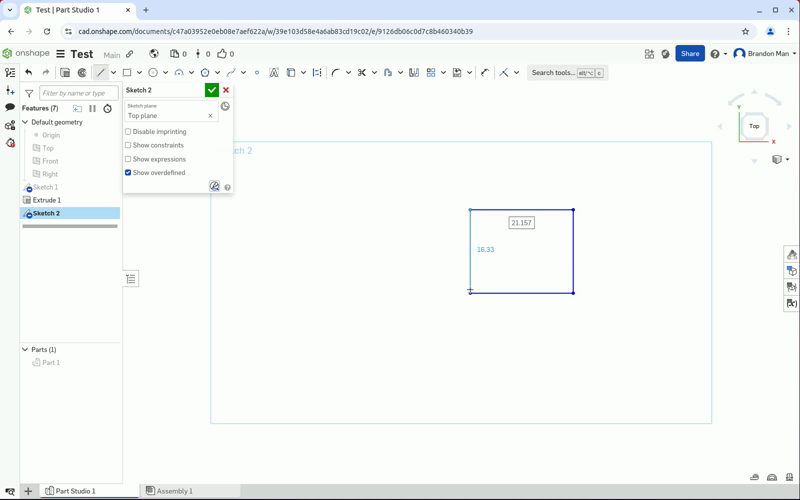
scroll(6)
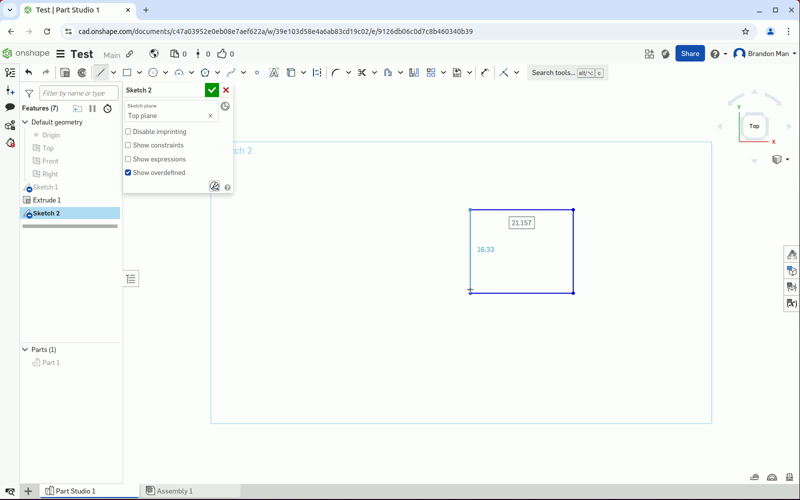
scroll(6)
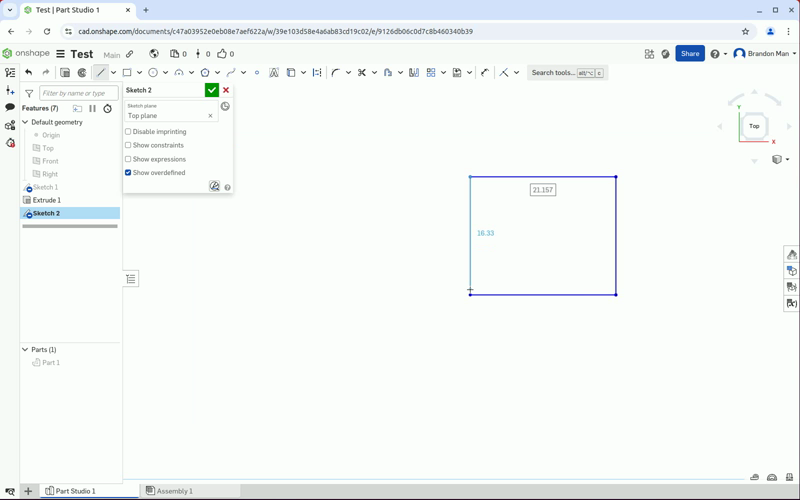
scroll(6)
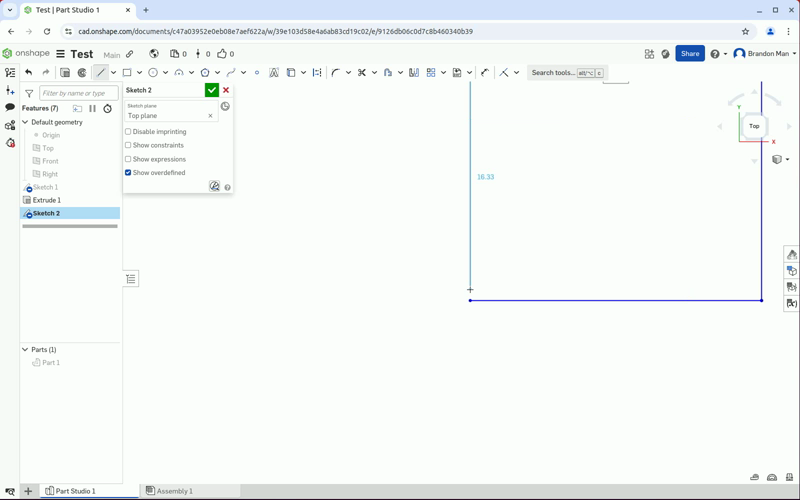
scroll(6)
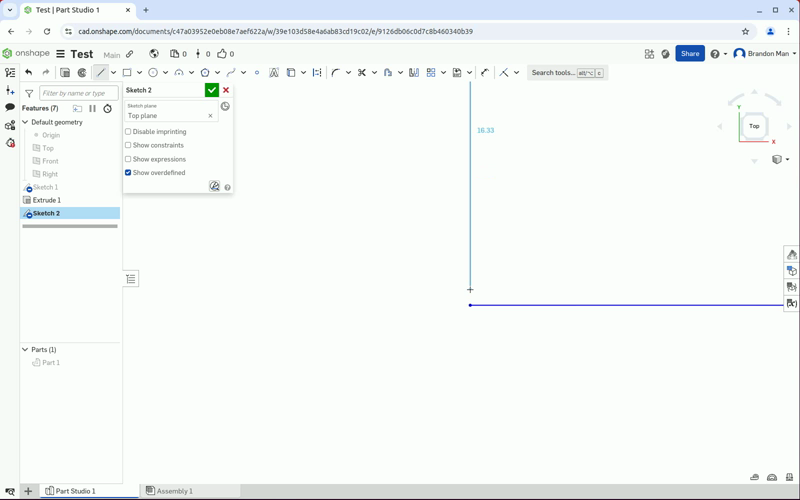
scroll(6)
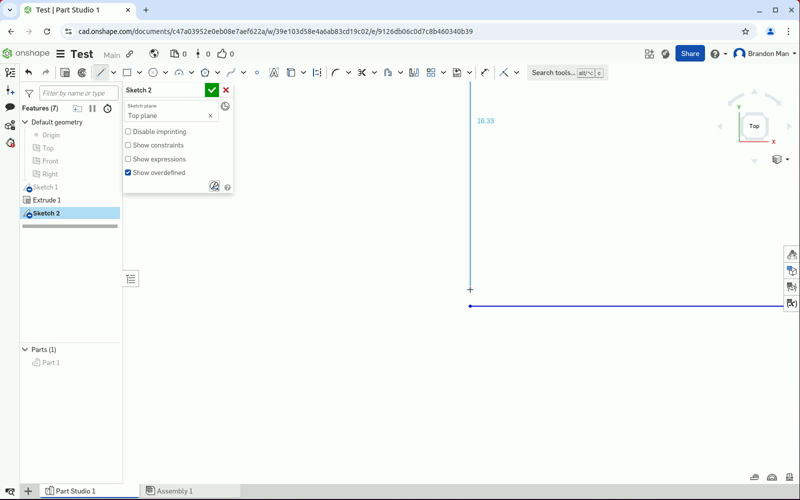
scroll(6)
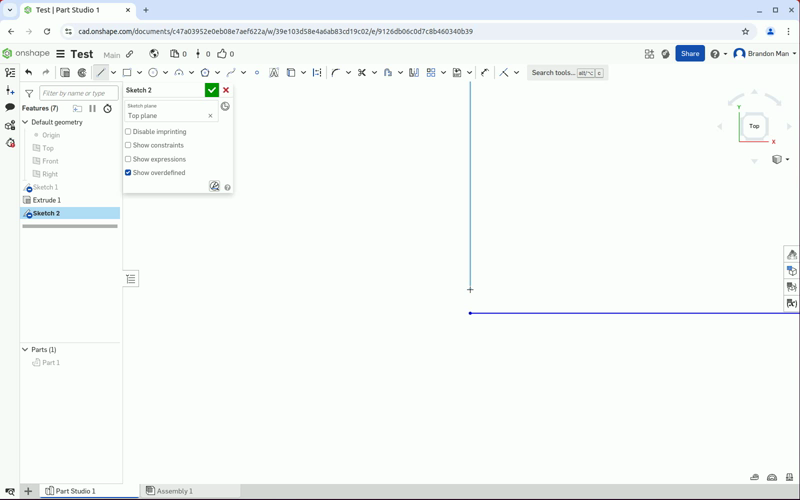
scroll(6)
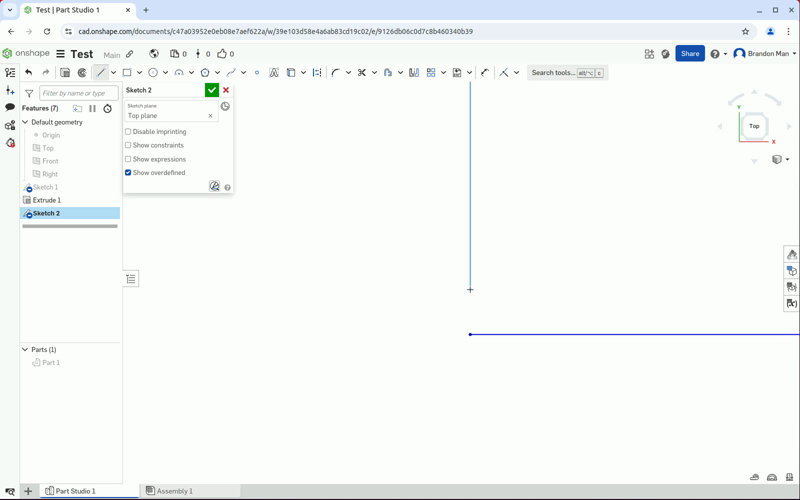
click(470, 289)
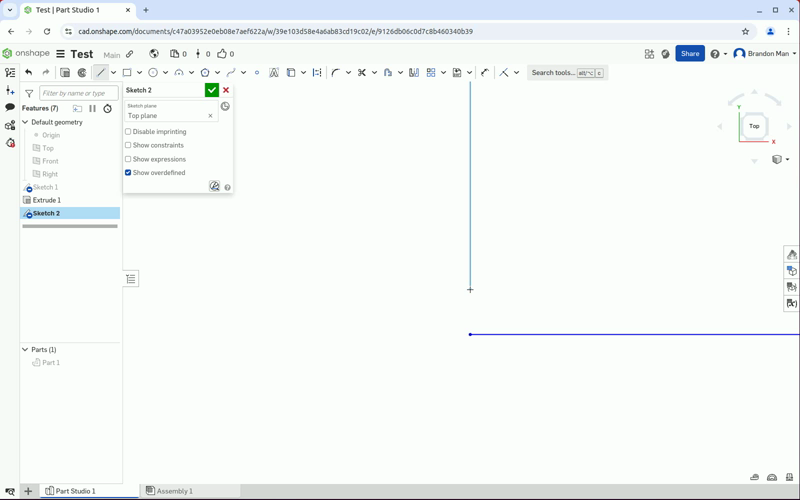
scroll(-6)
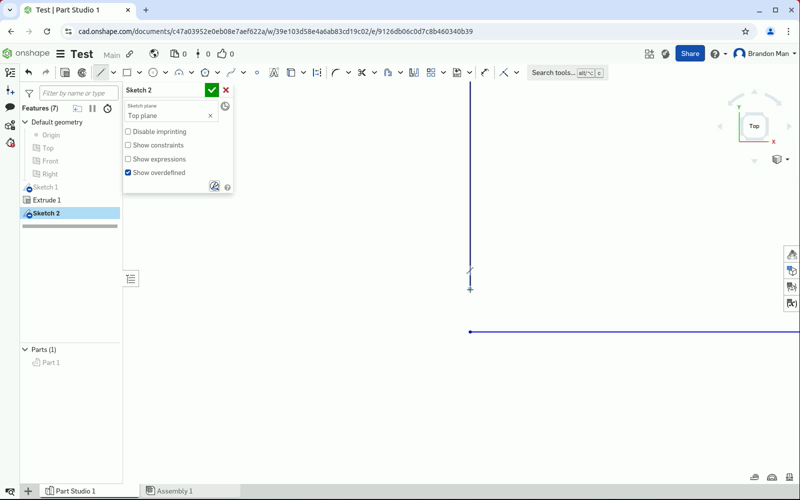
scroll(-6)
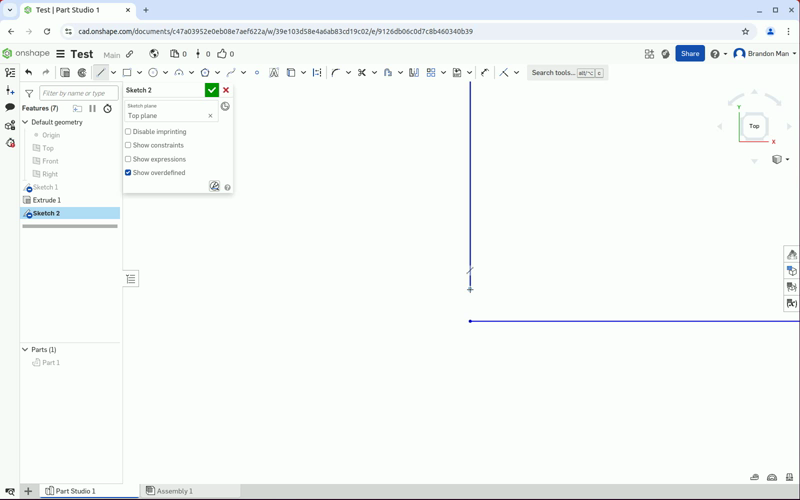
scroll(-6)
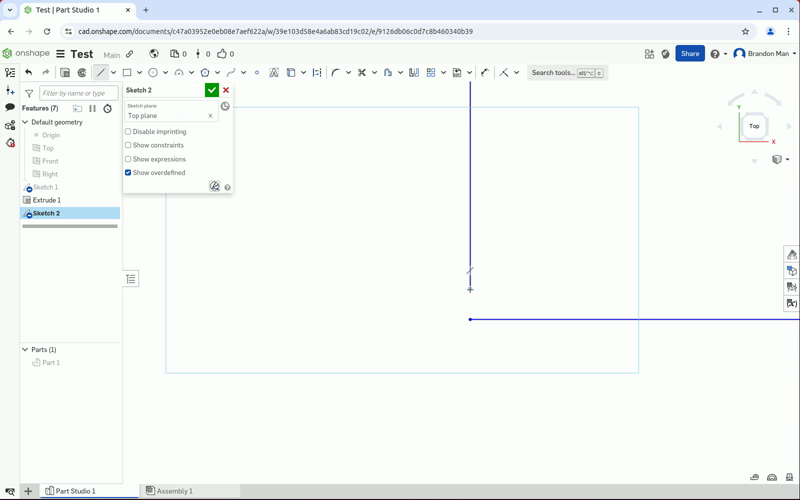
scroll(-6)
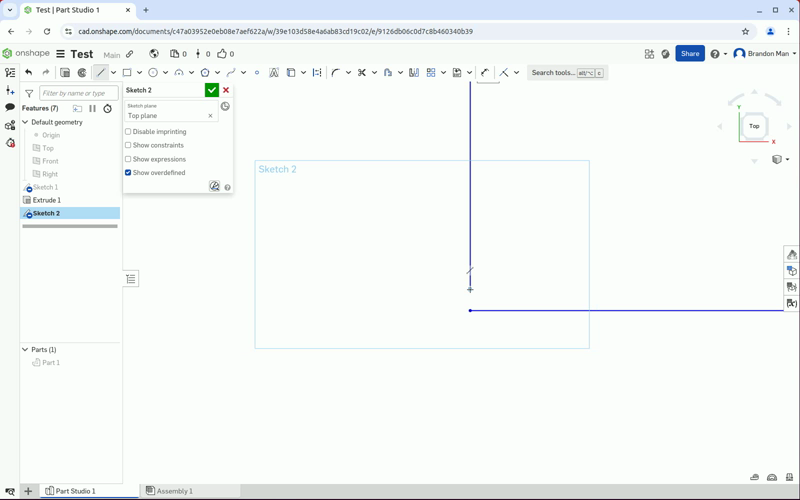
scroll(-6)
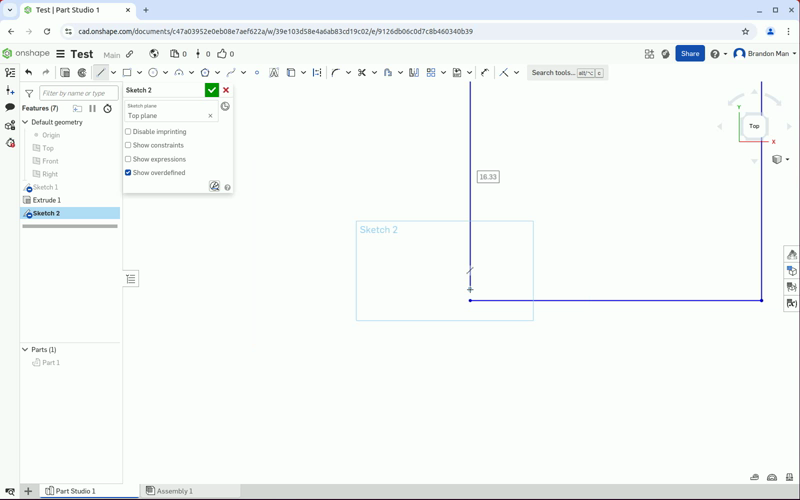
scroll(-6)
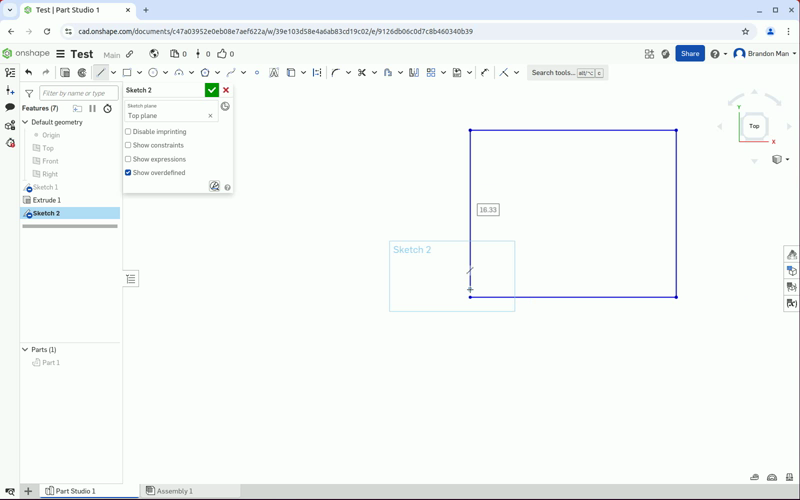
scroll(-6)
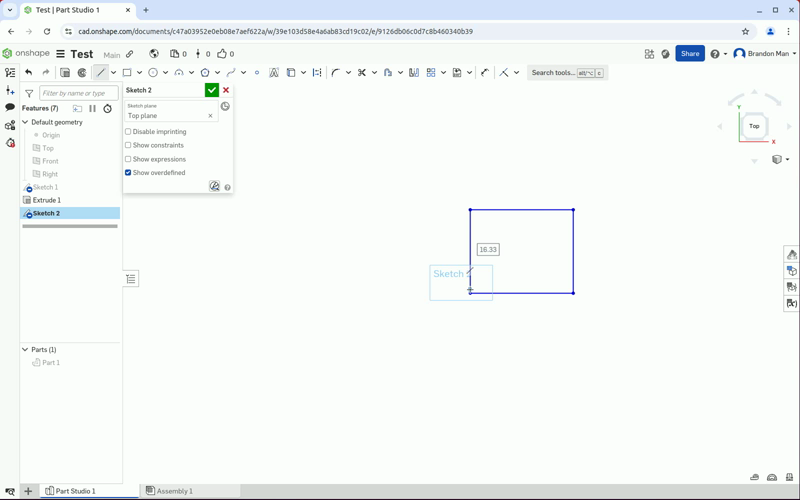
key_up(shift)
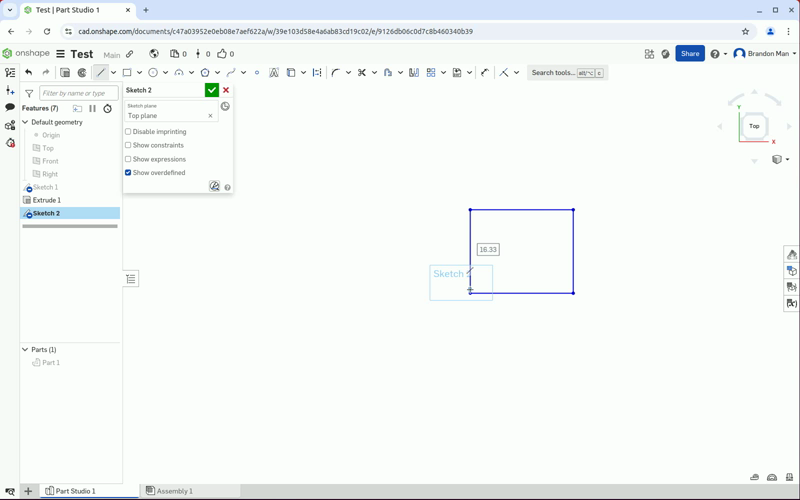
mouse_move(500, 289)
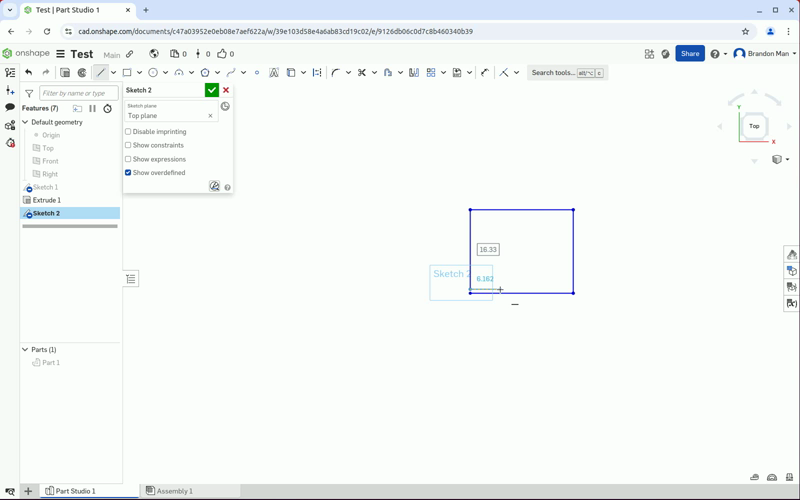
key_down(shift)
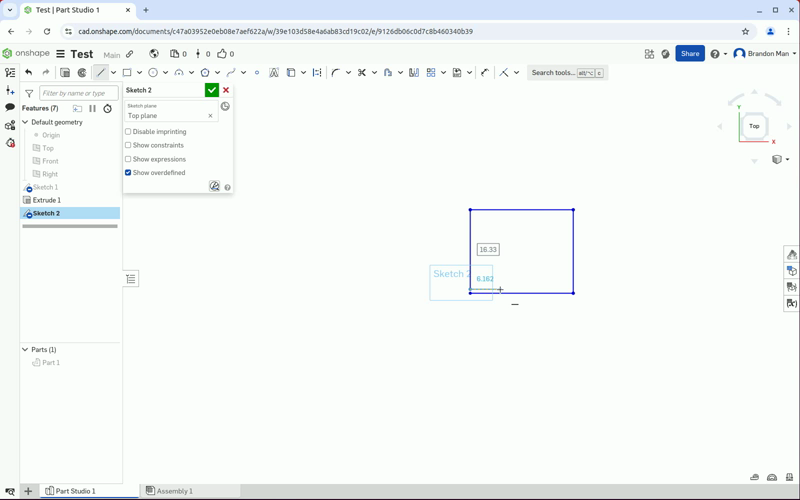
mouse_move(470, 293)
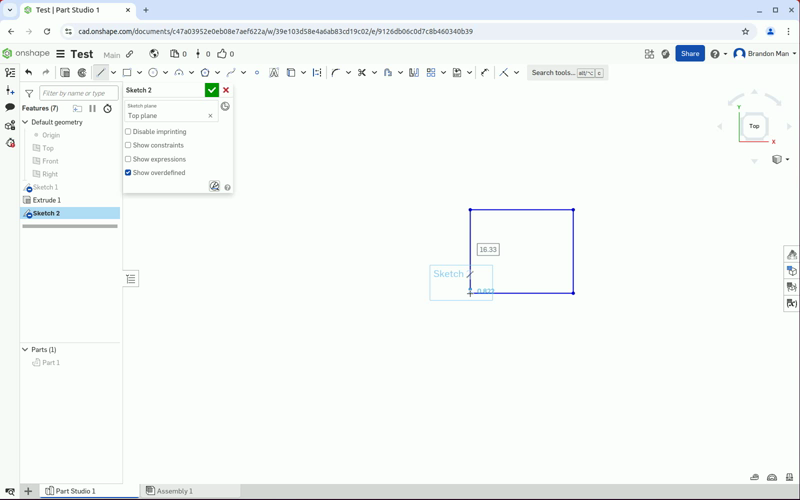
scroll(6)
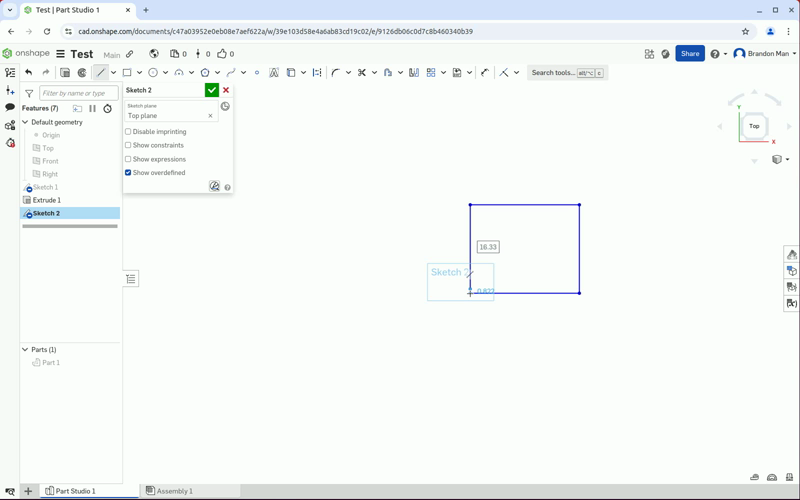
scroll(6)
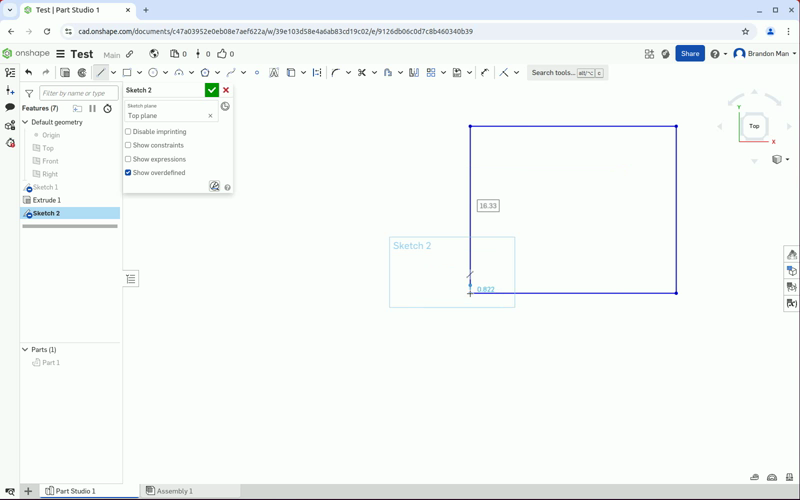
scroll(6)
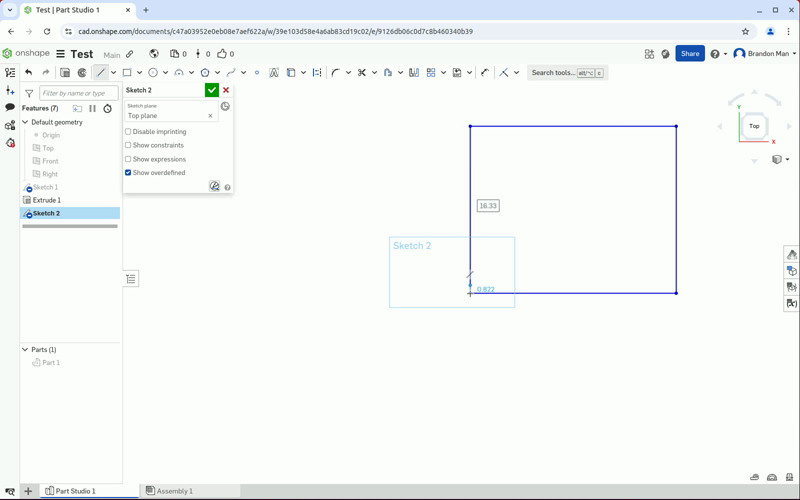
scroll(6)
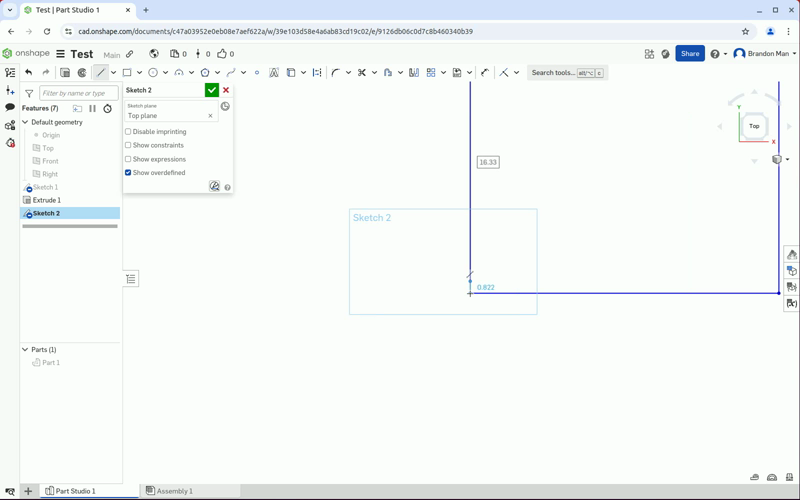
scroll(6)
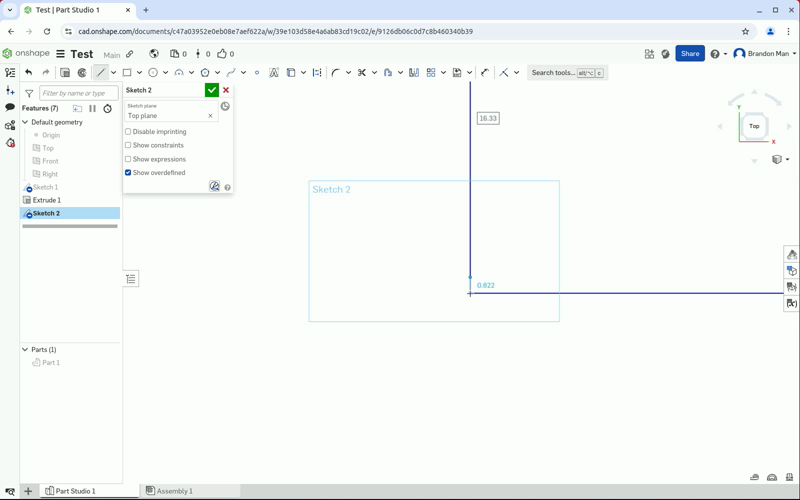
scroll(6)
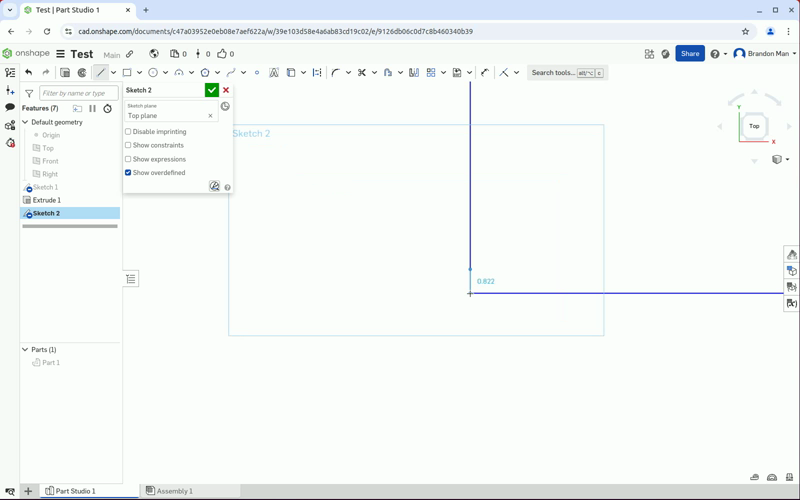
scroll(6)
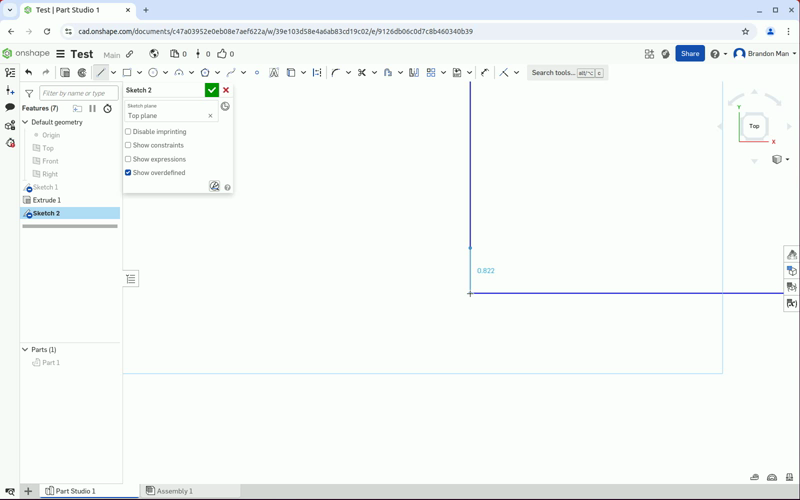
key_up(shift)
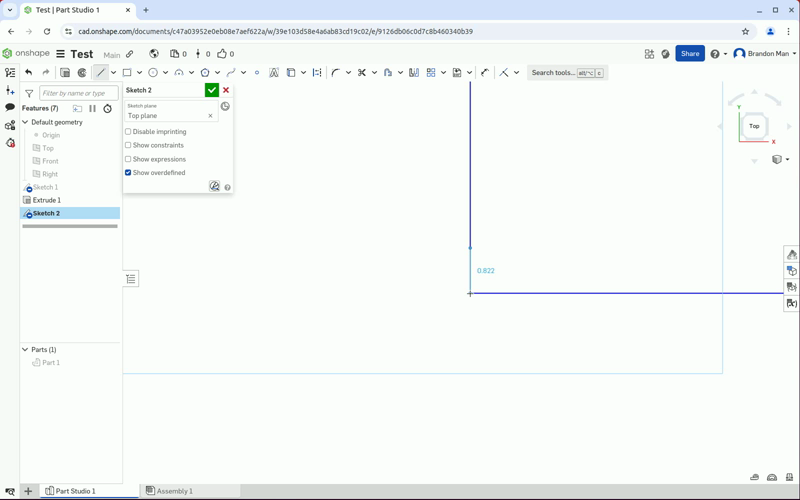
click(470, 293)
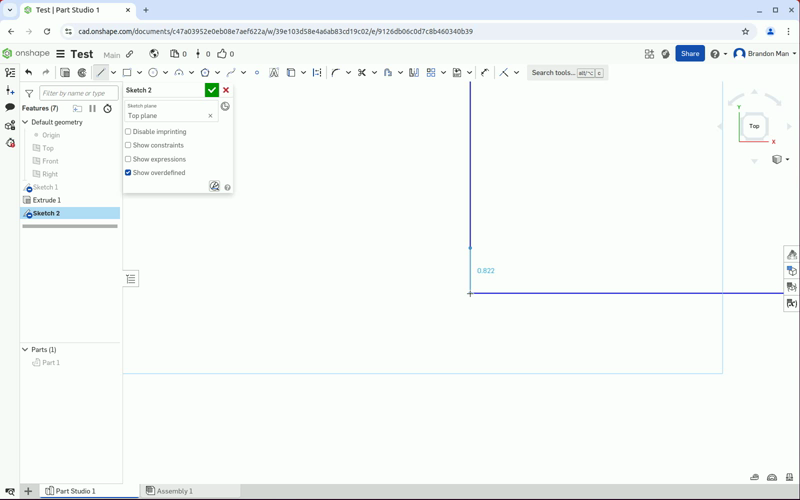
scroll(-6)
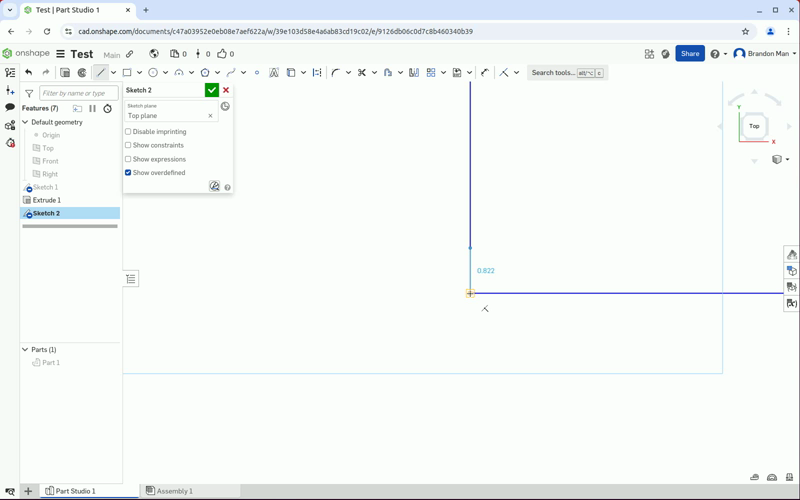
scroll(-6)
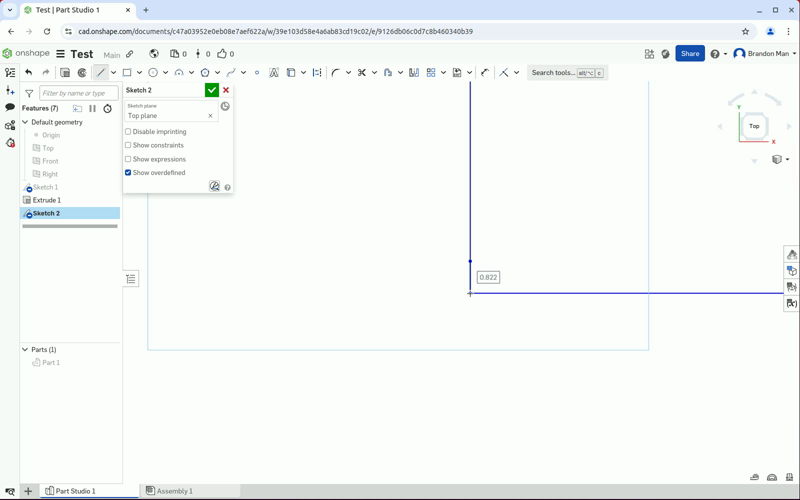
scroll(-6)
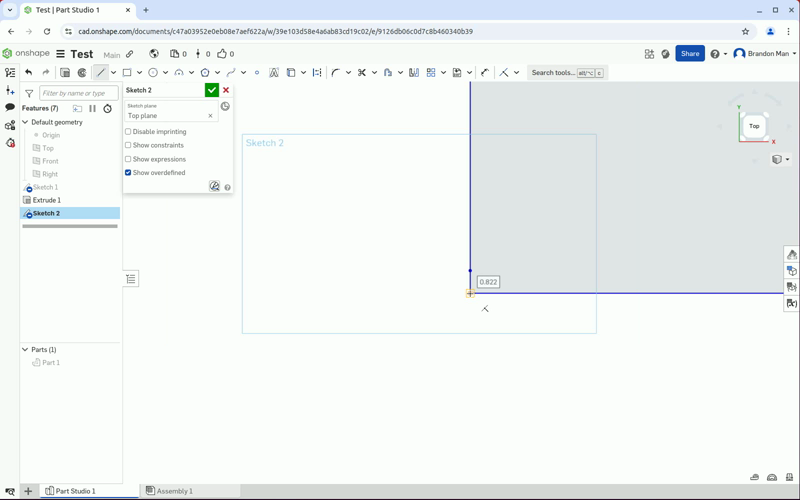
scroll(-6)
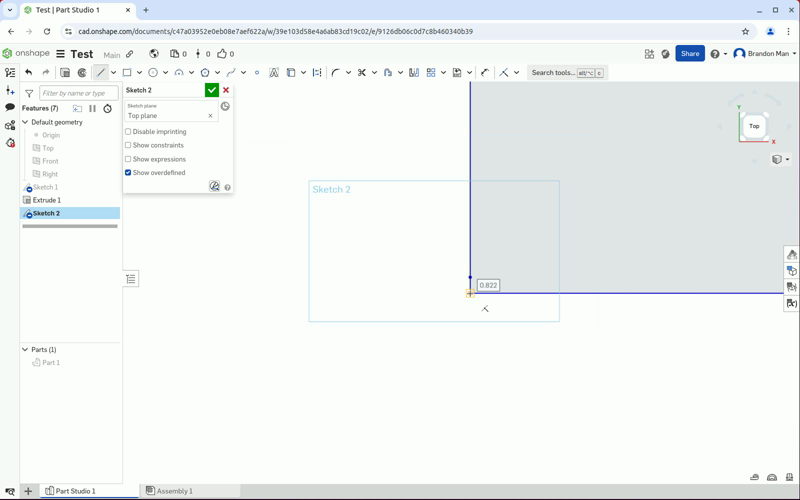
scroll(-6)
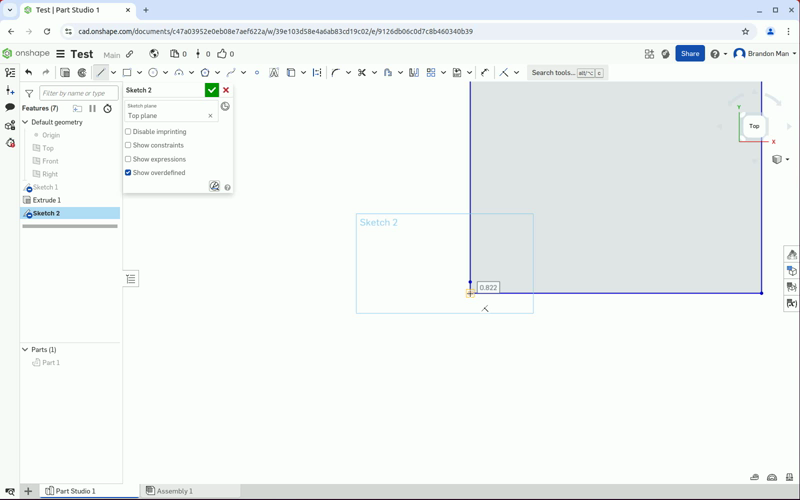
scroll(-6)
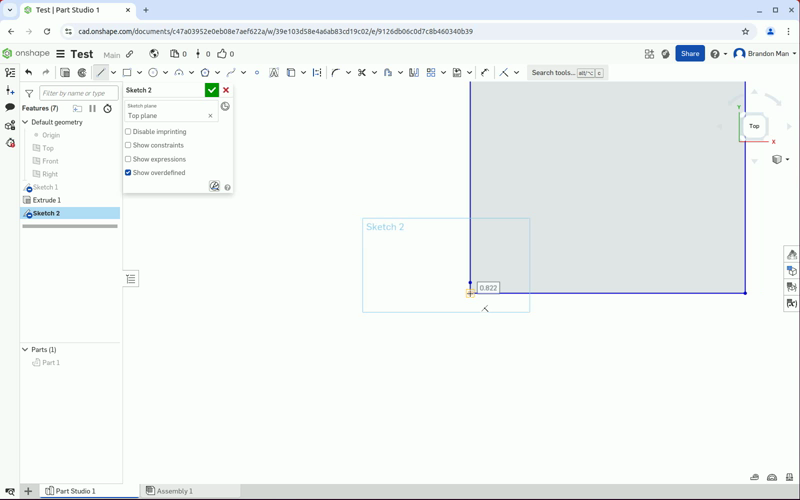
scroll(-6)
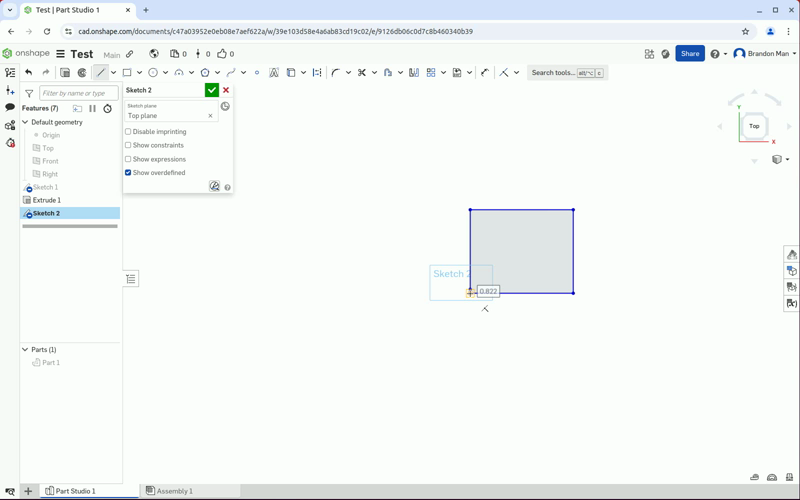
key(esc)
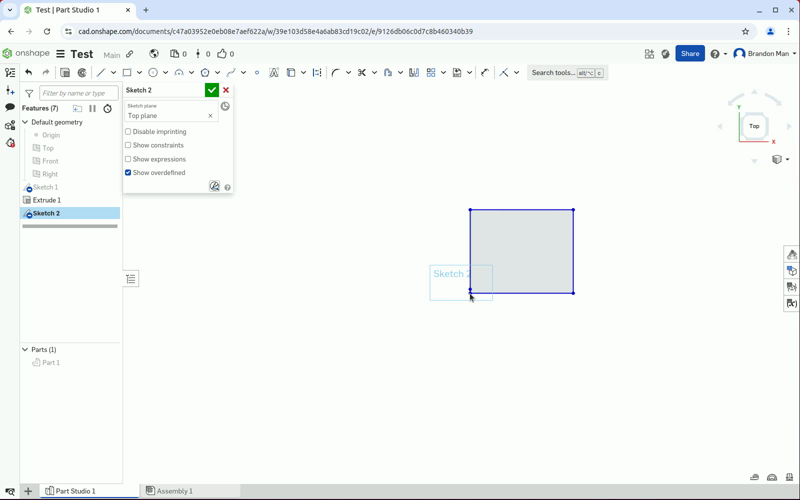
mouse_move(530, 257)
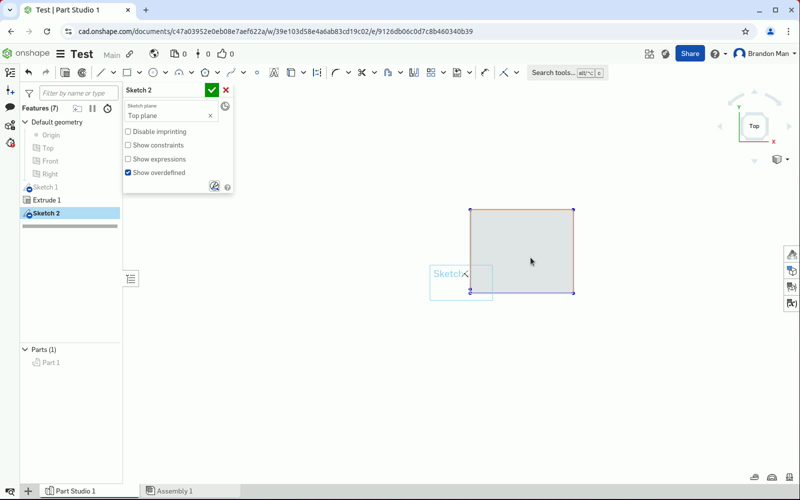
click(530, 257)
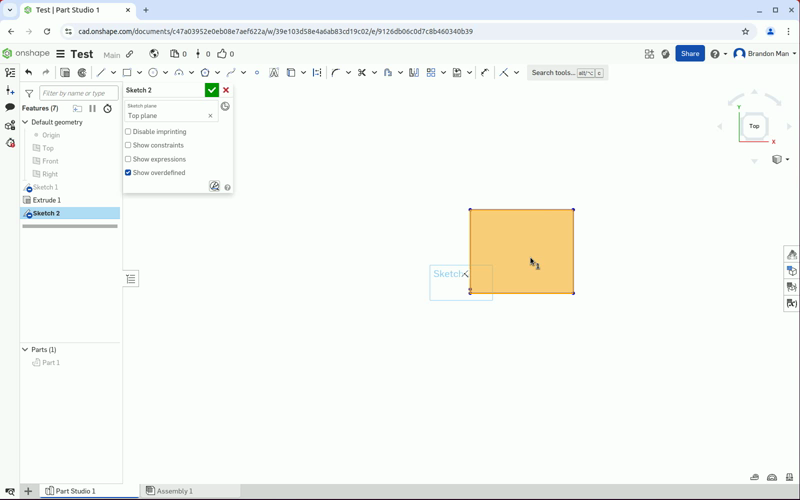
mouse_move(73, 352)
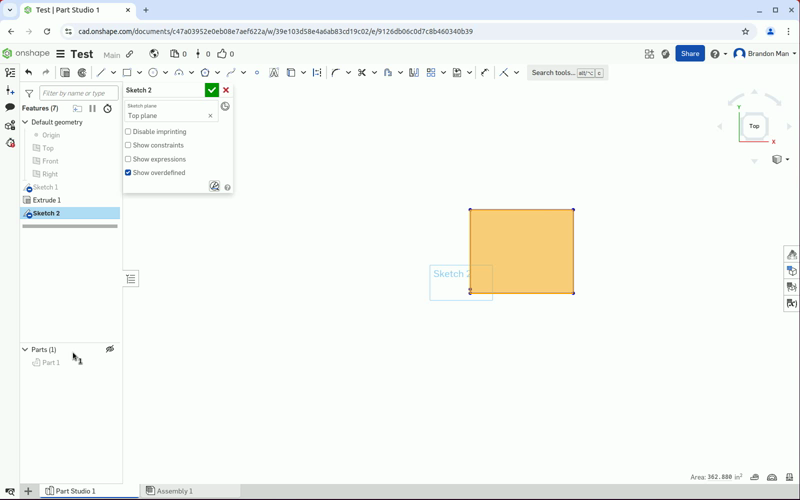
key(shift+y)
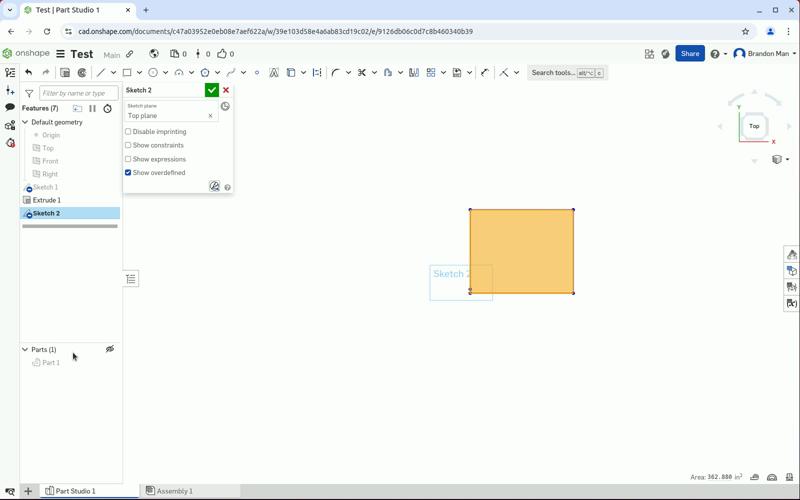
key(shift+e)
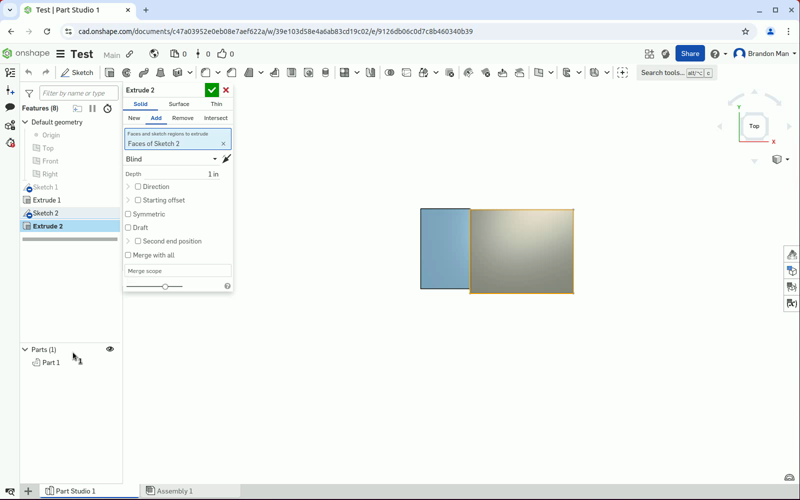
mouse_move(143, 106)
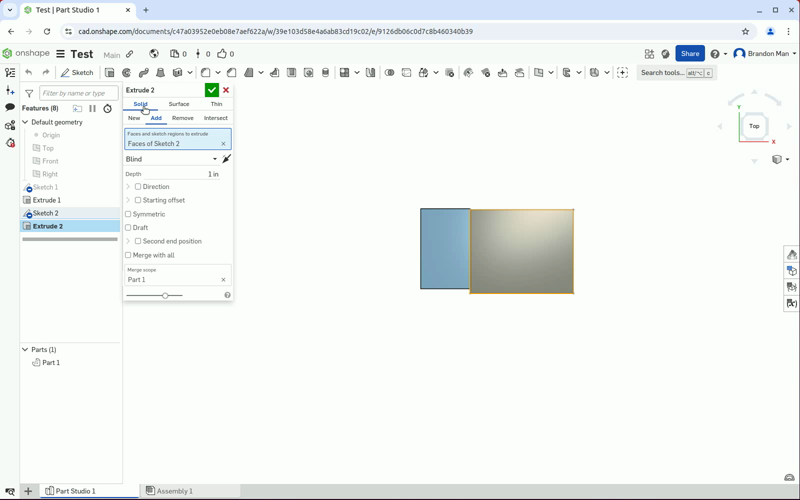
click(143, 106)
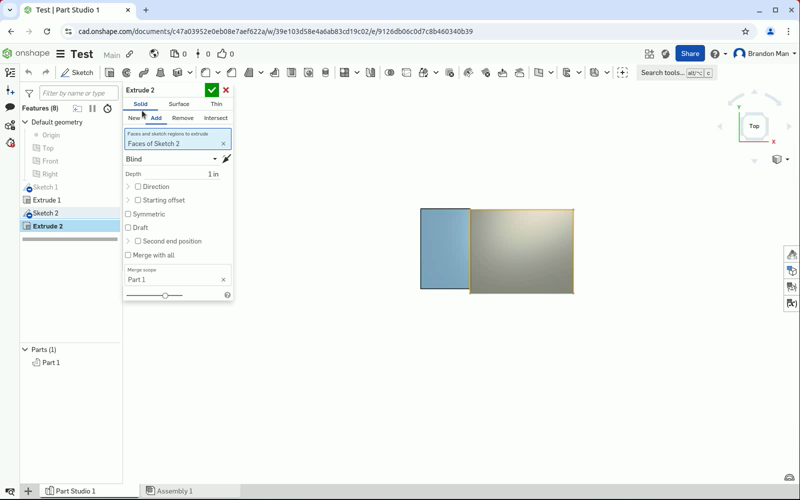
mouse_move(137, 120)
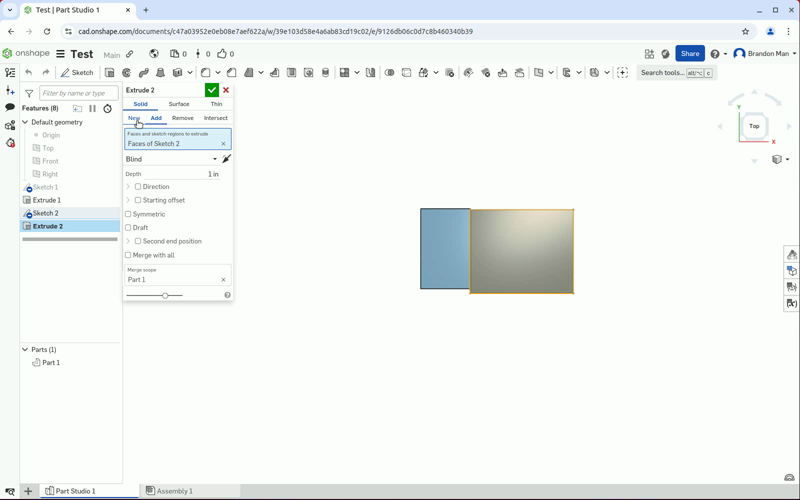
click(137, 120)
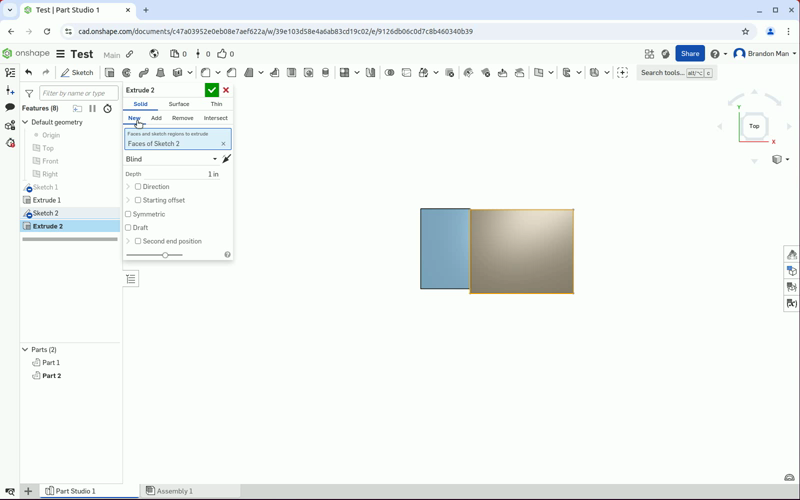
key(tab, 4)
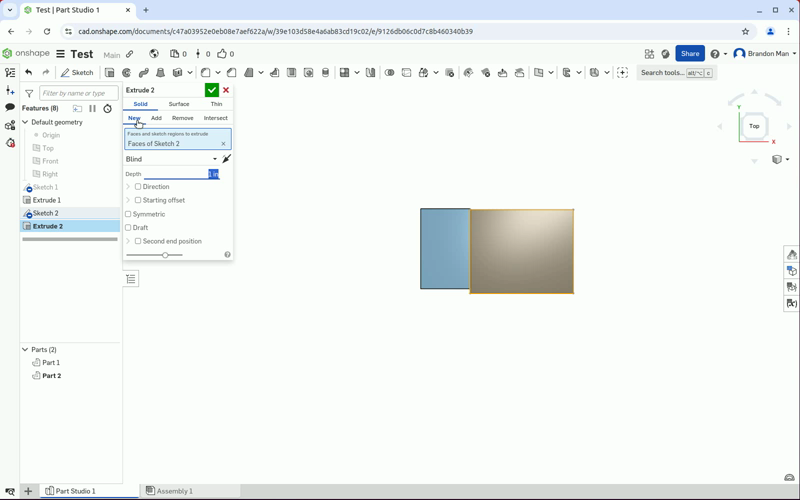
text(0.481)
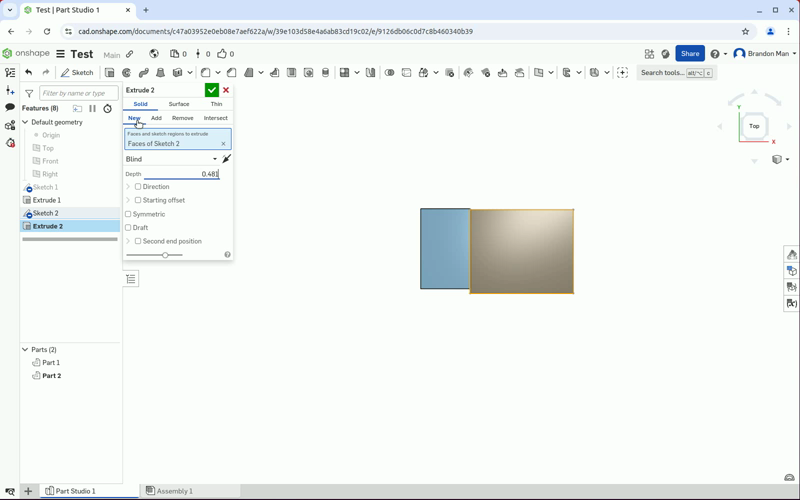
key(enter)
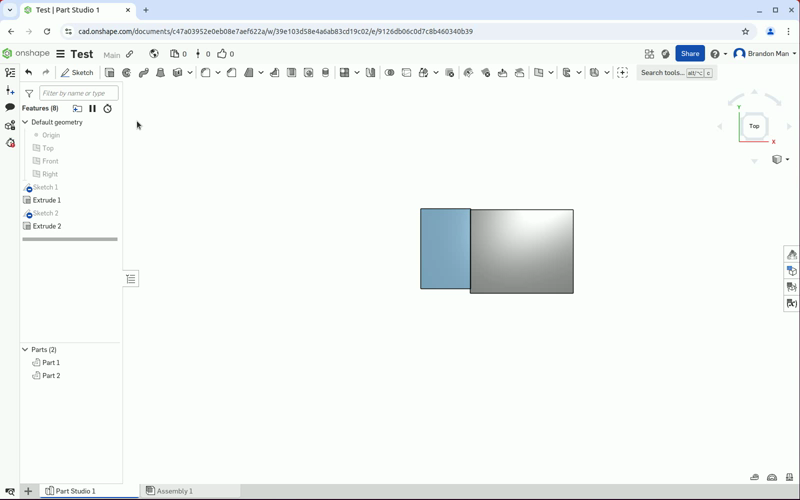
key(shift+h)
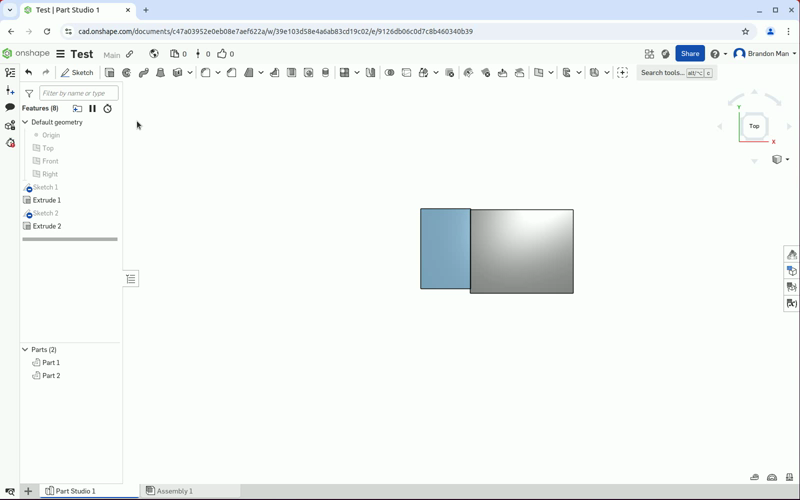
key(shift+h)
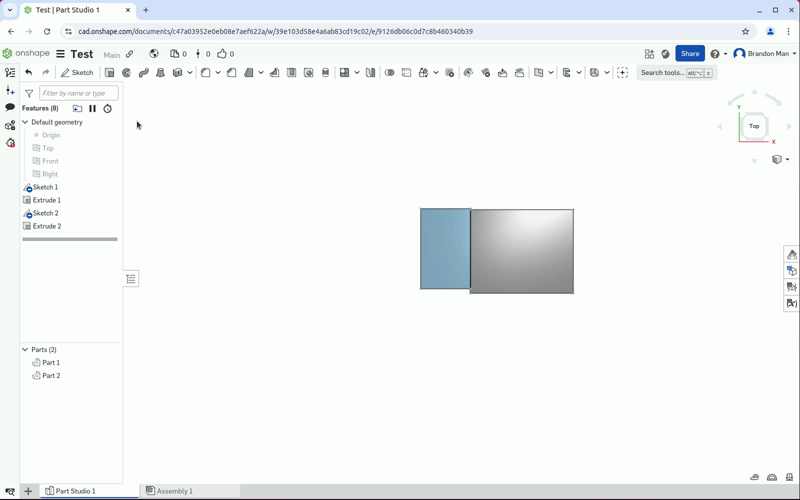
key(shift+7)
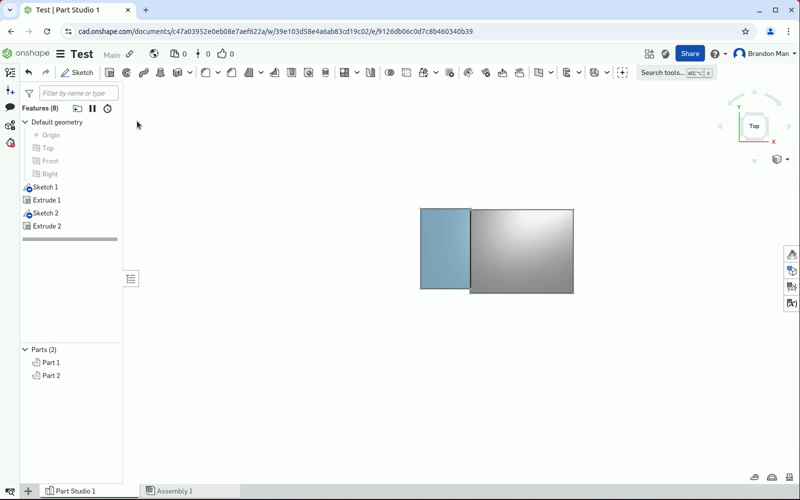
key(up, 3)
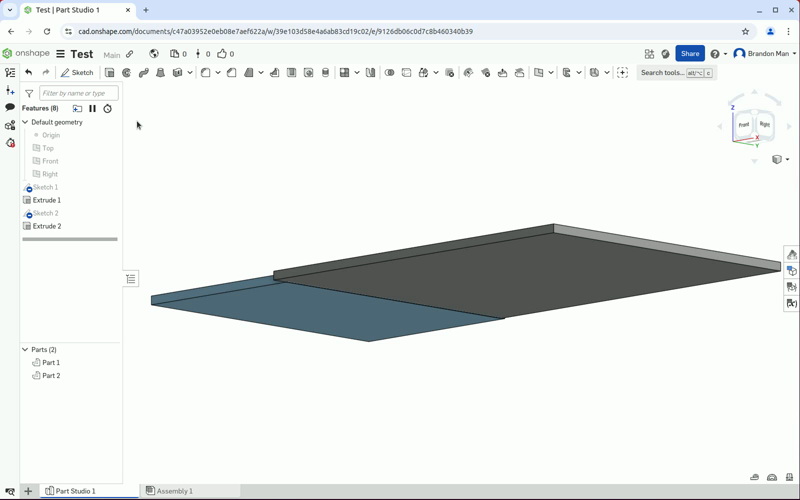
key(left, 3)
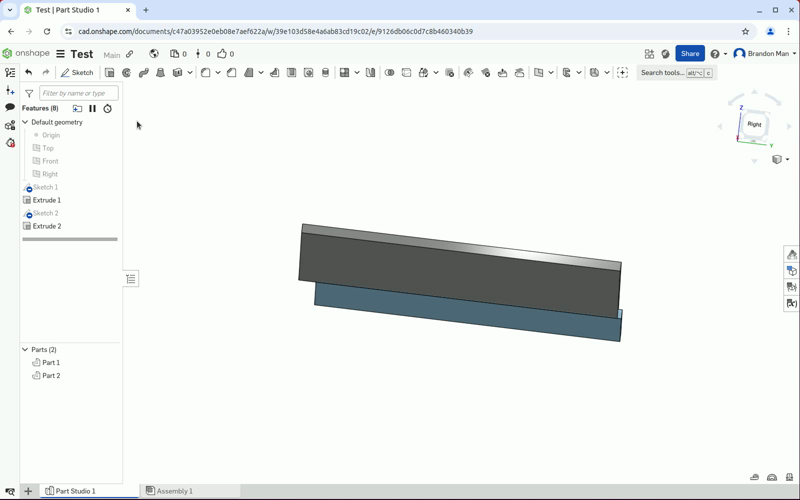
key(right, 3)
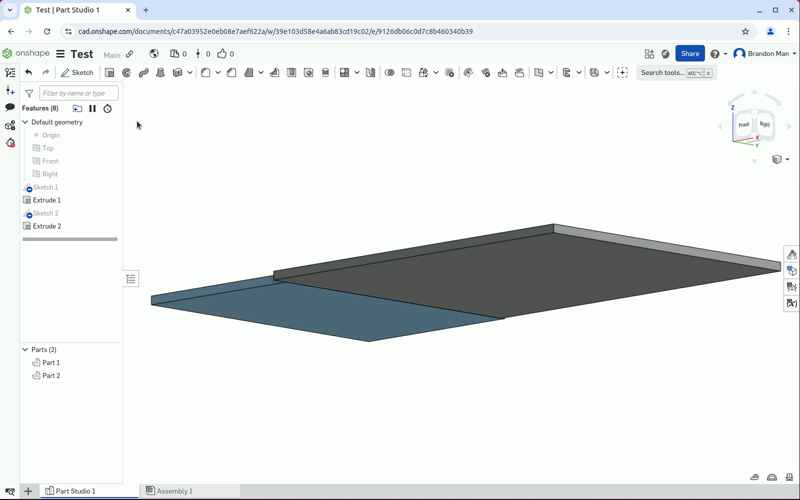
key(down, 3)
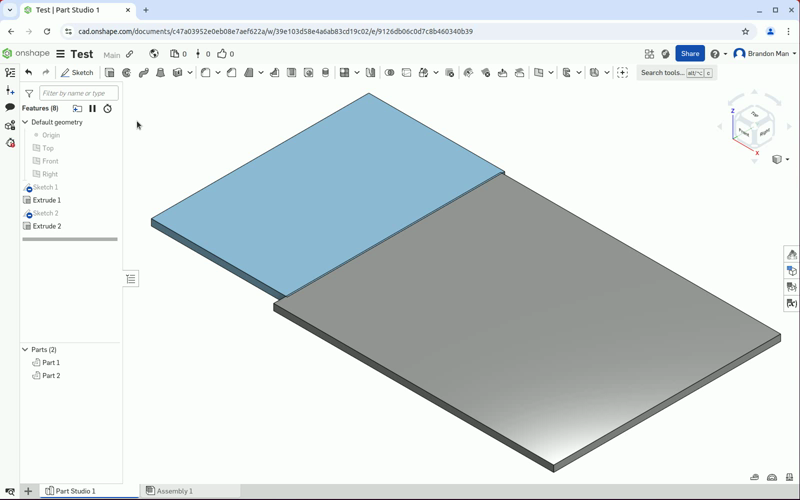
mouse_move(73, 189)
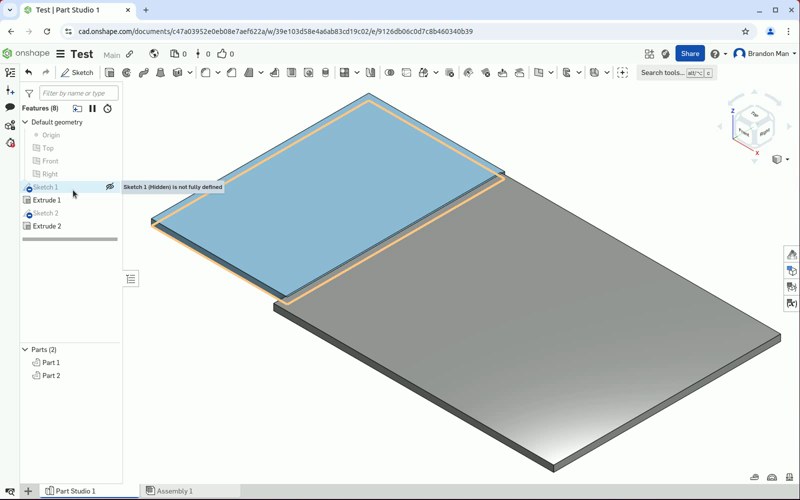
click(73, 189)